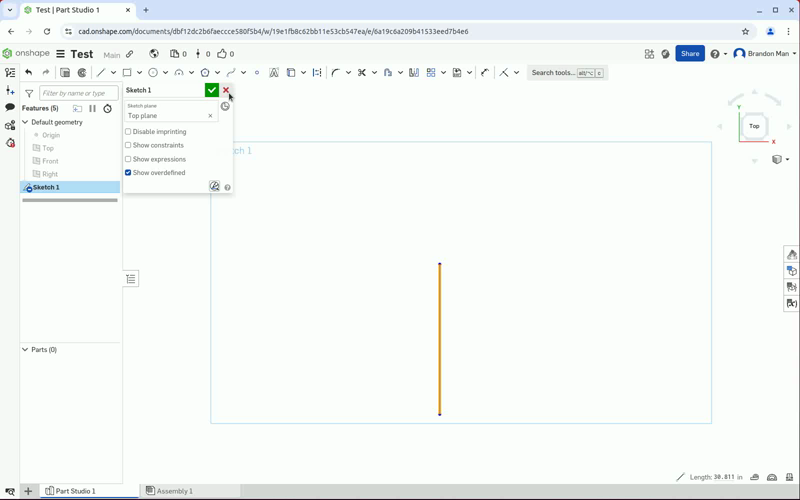
key(shift+h)
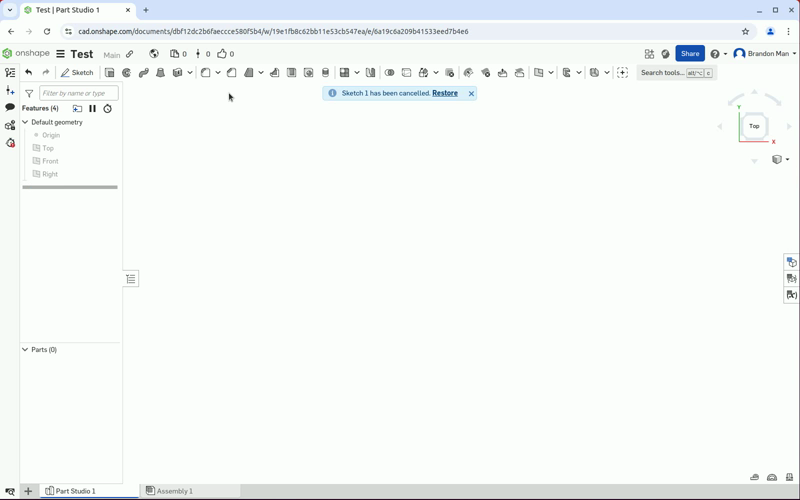
mouse_move(73, 352)
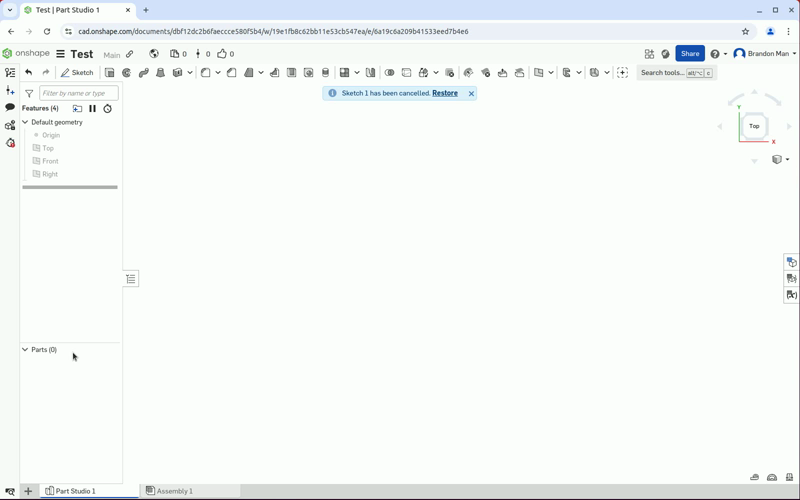
key(y)
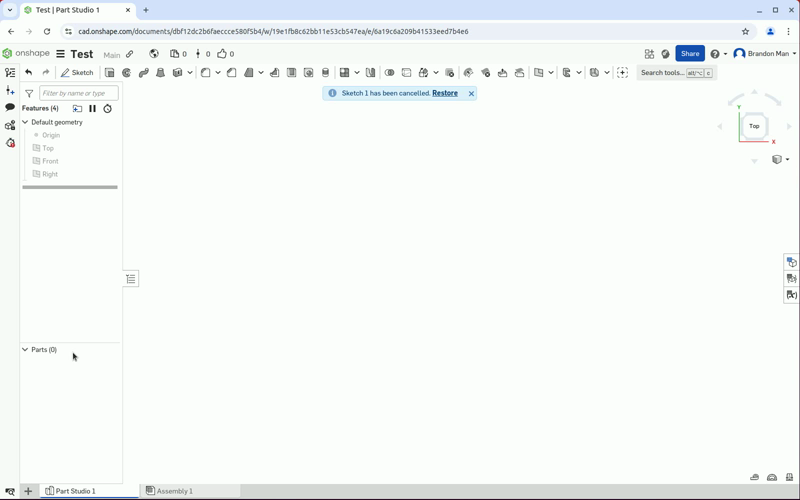
key(shift+p)
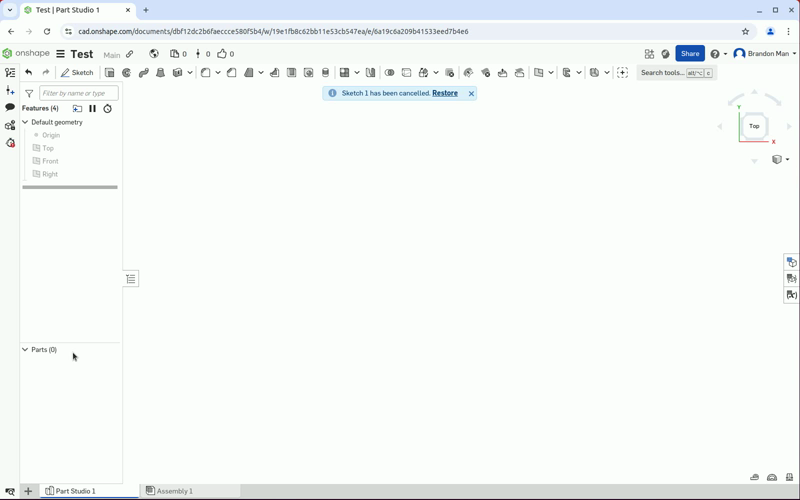
key(space)
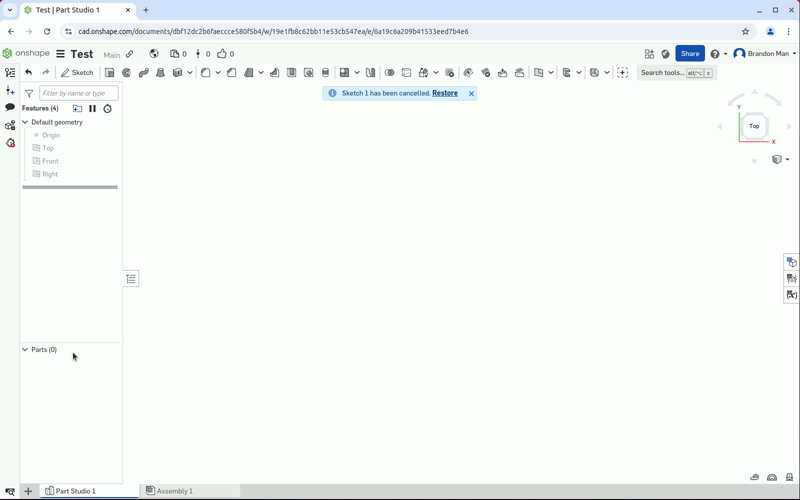
key_down(shift)
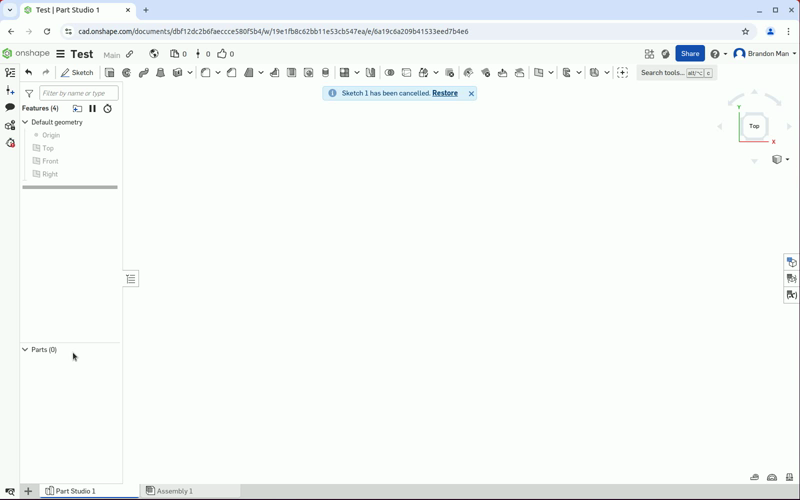
key(up)
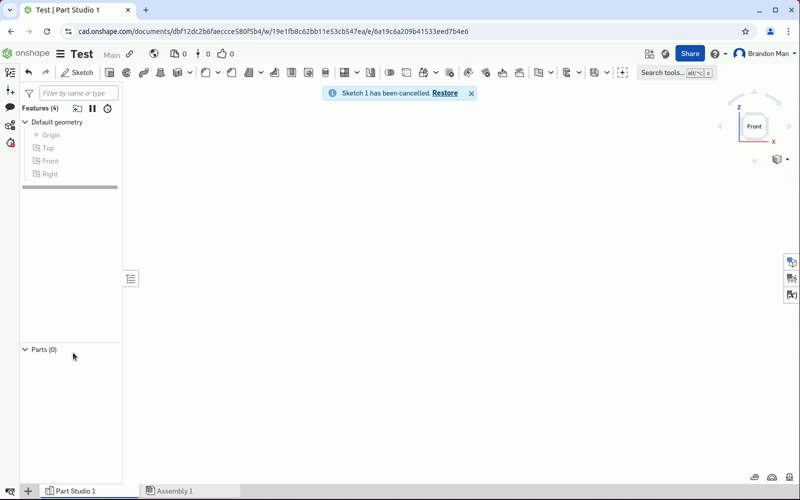
key_up(shift)
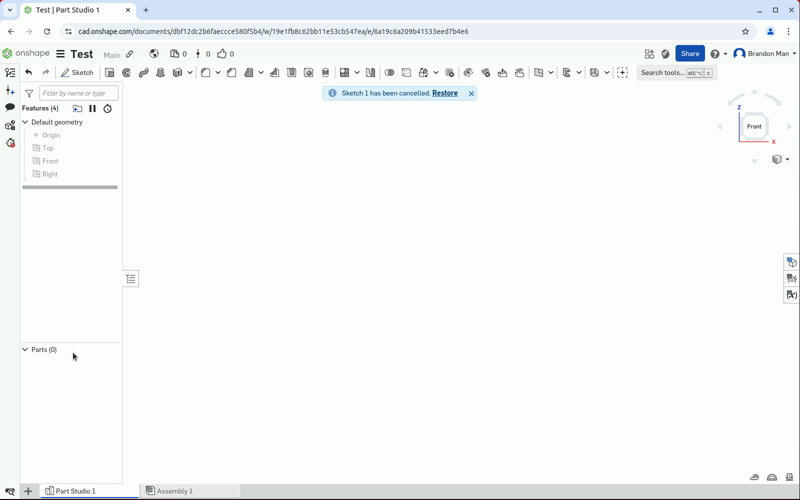
key(space)
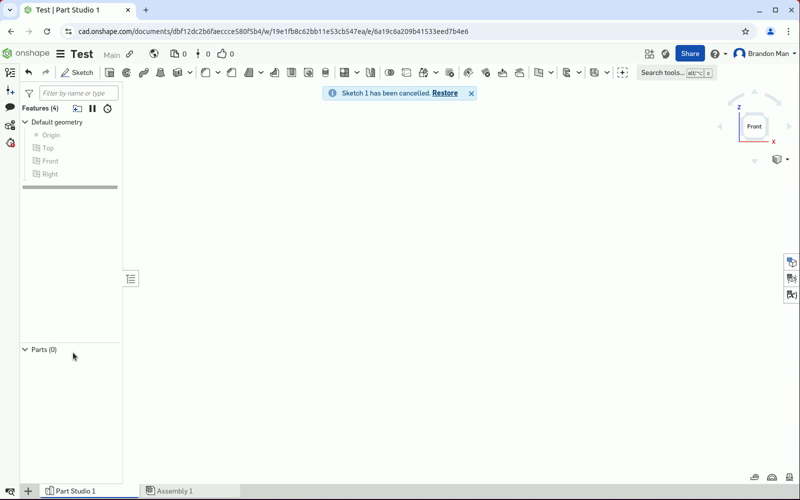
key_down(shift)
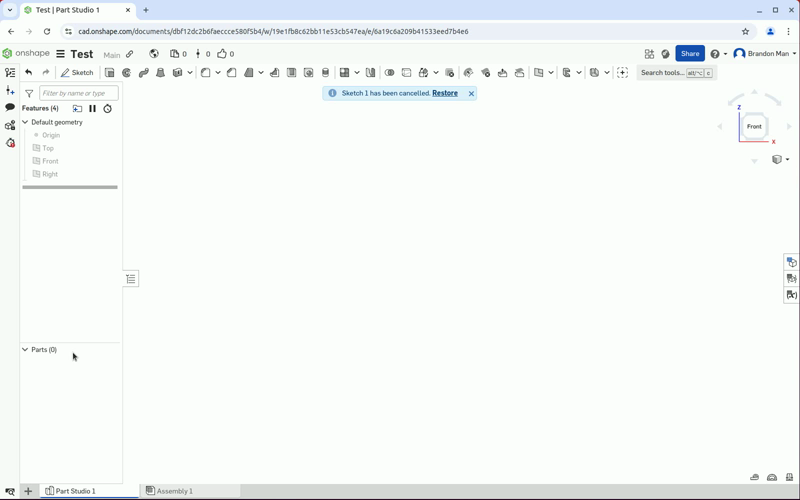
key(left)
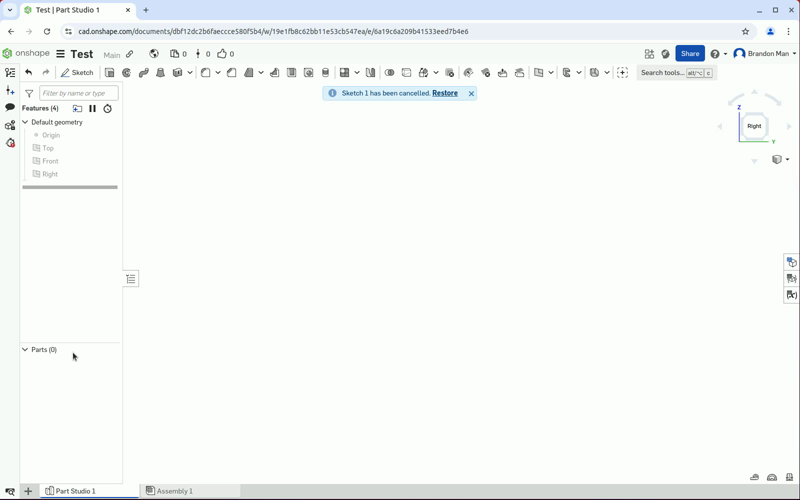
key_up(shift)
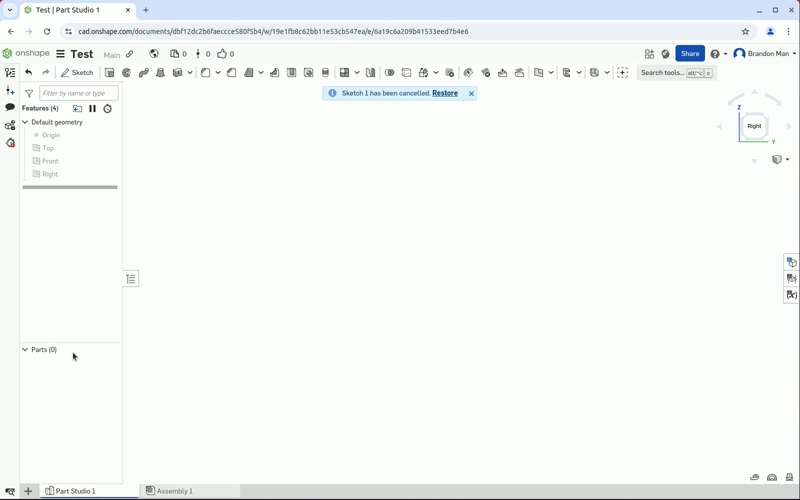
mouse_move(73, 352)
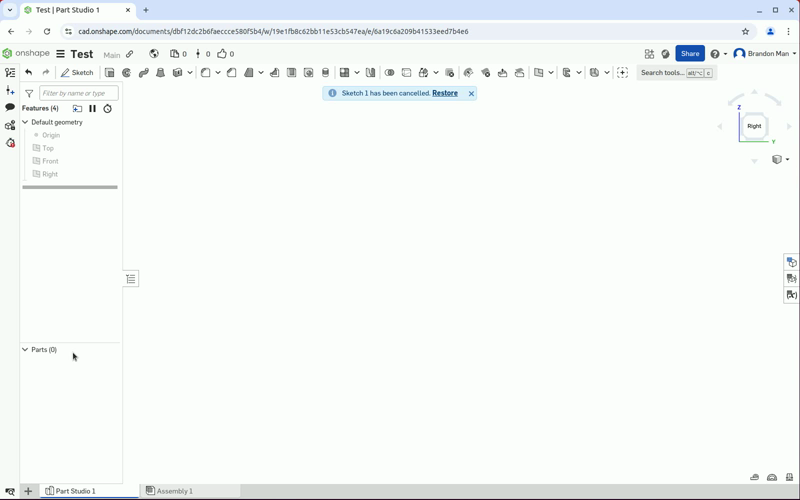
key(shift+y)
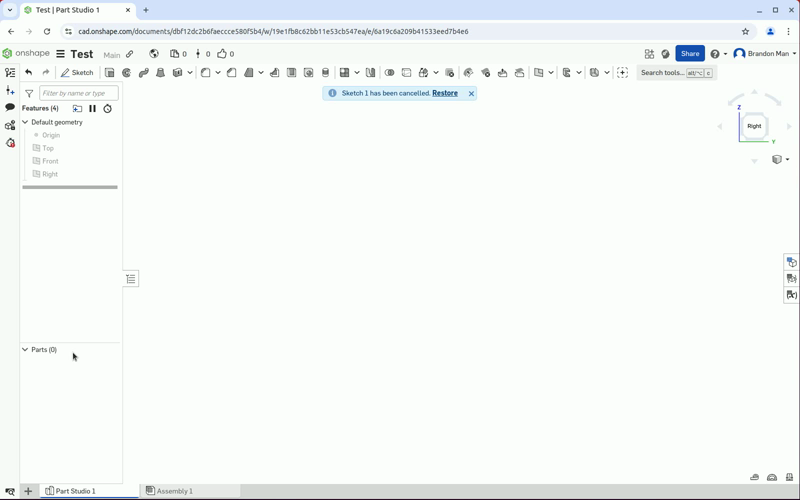
key(shift+s)
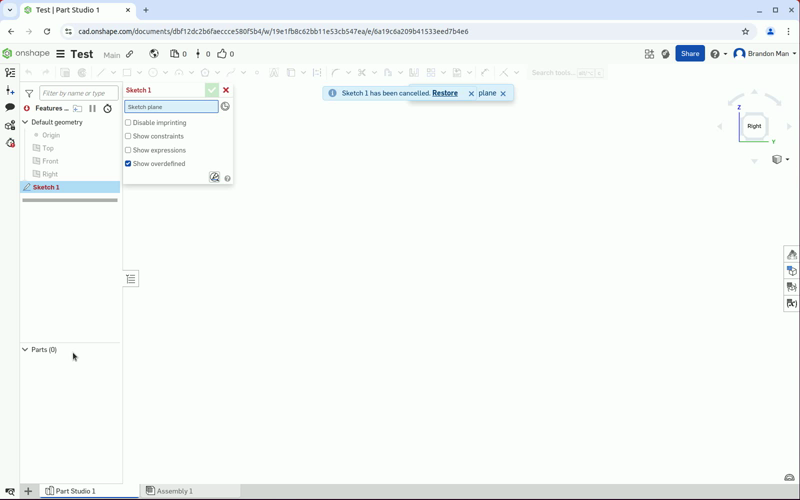
mouse_move(73, 176)
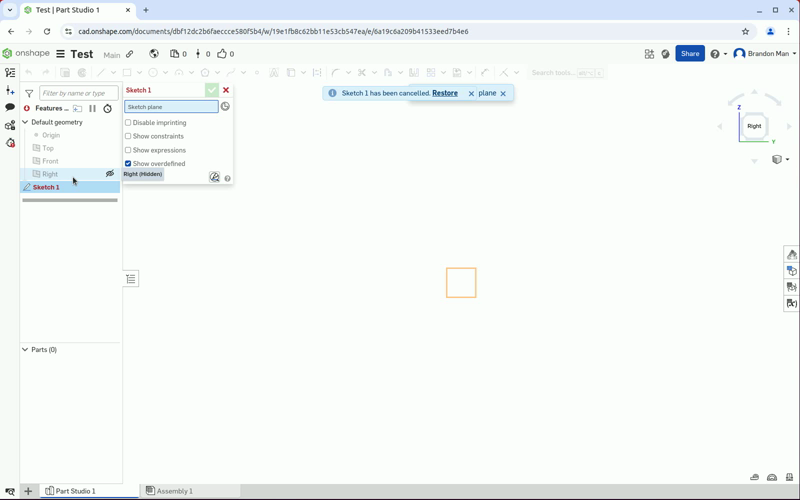
click(73, 176)
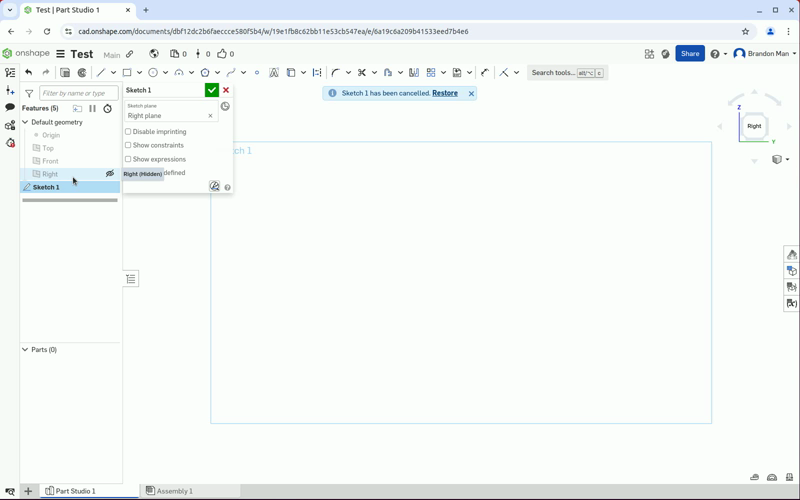
mouse_move(73, 352)
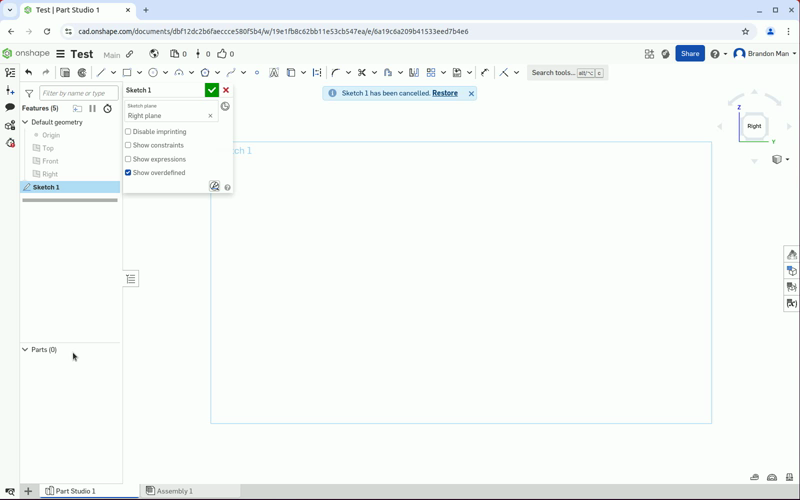
key(y)
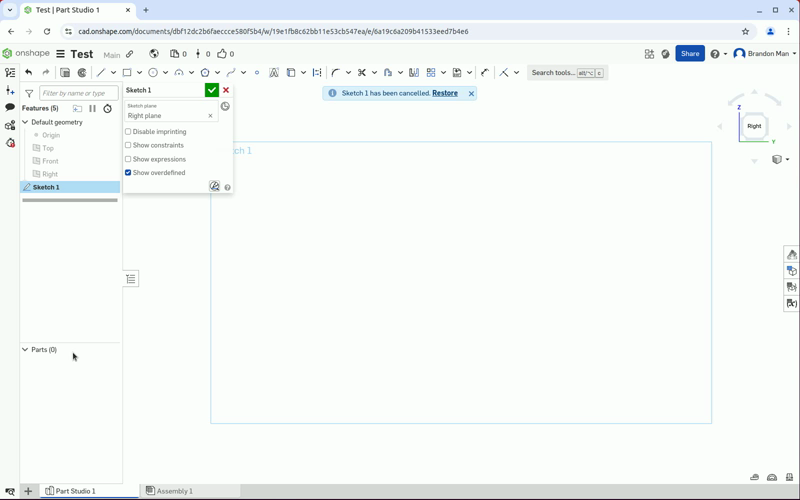
key(c)
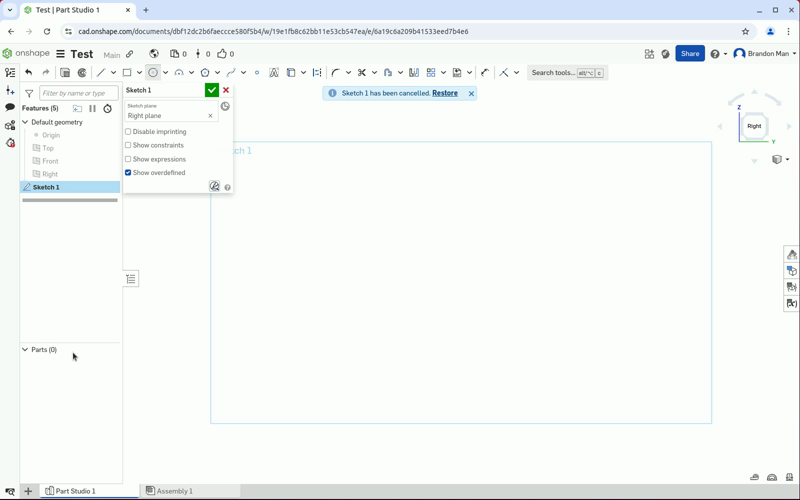
key_down(shift)
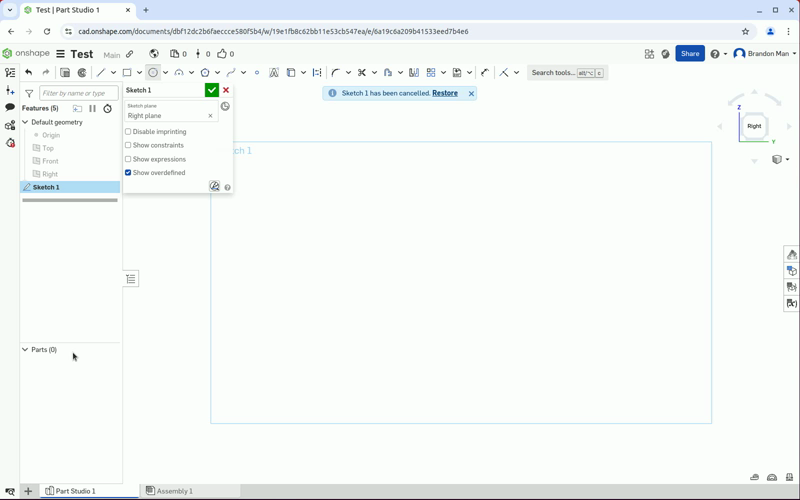
mouse_move(461, 343)
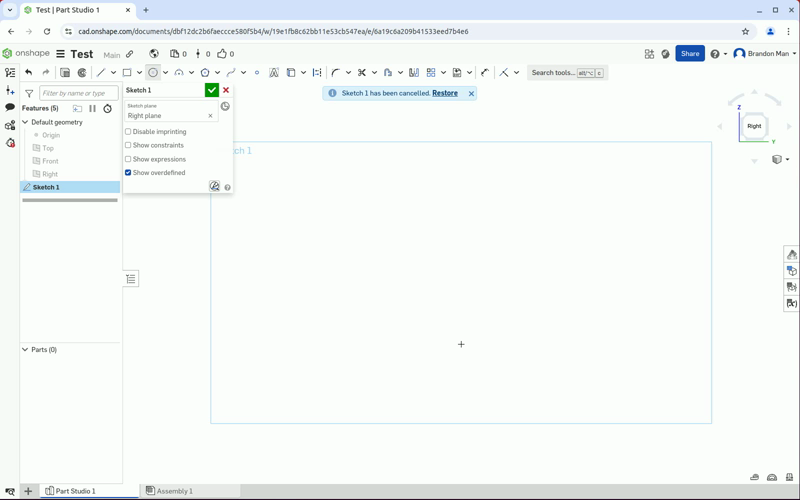
click(461, 343)
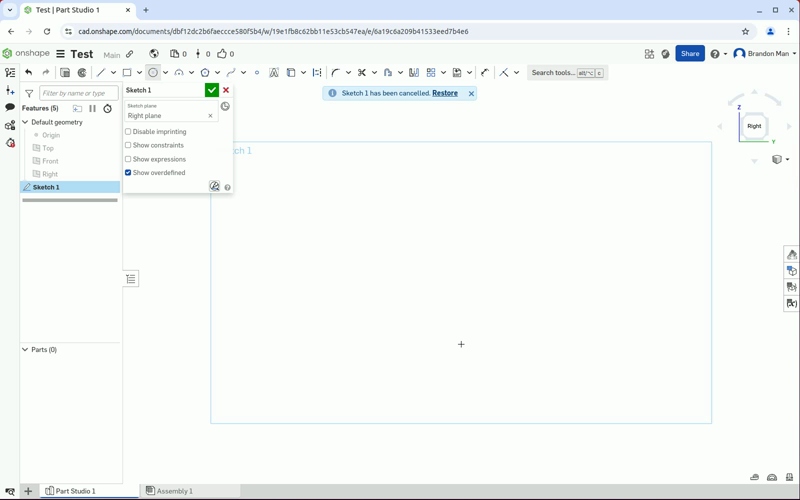
key_up(shift)
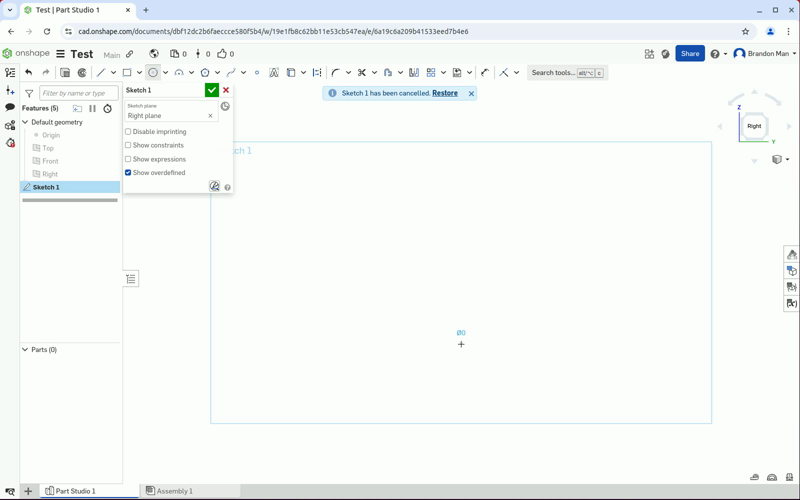
mouse_move(485, 343)
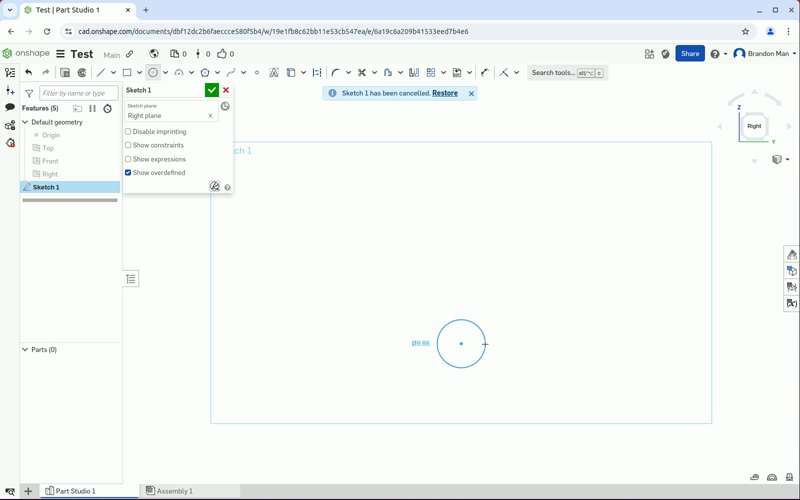
click(485, 343)
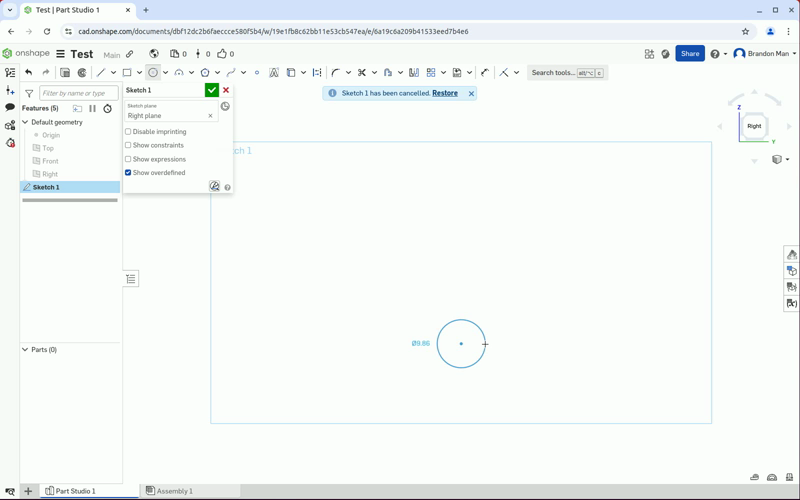
key(esc)
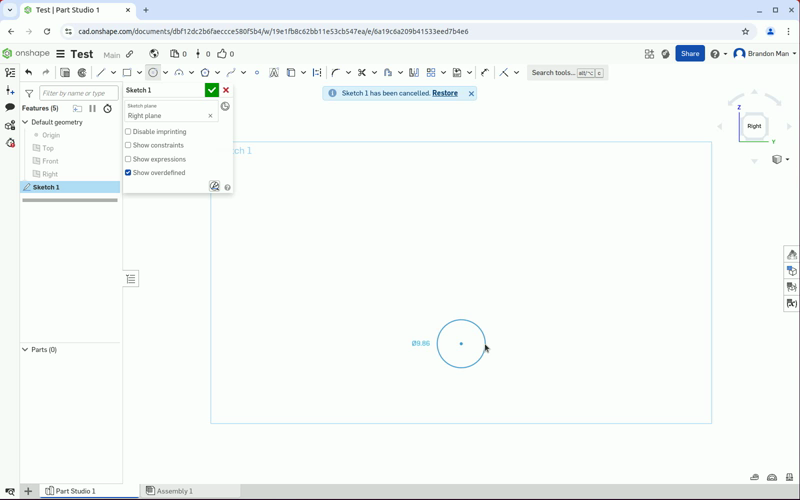
mouse_move(440, 338)
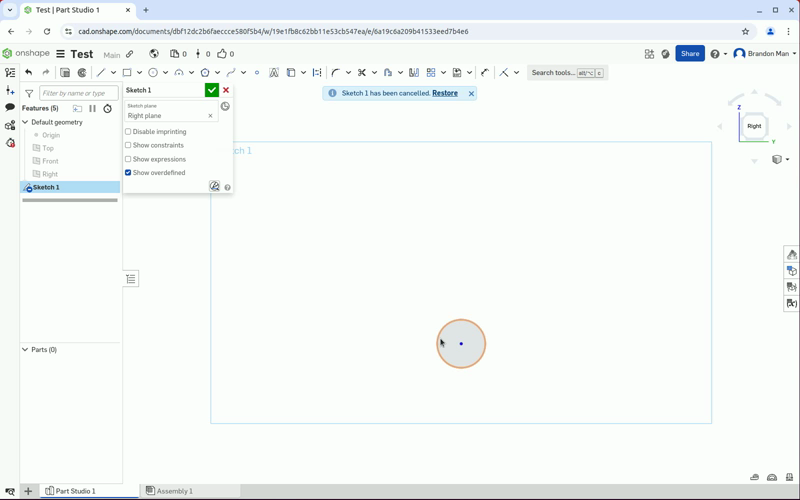
click(440, 338)
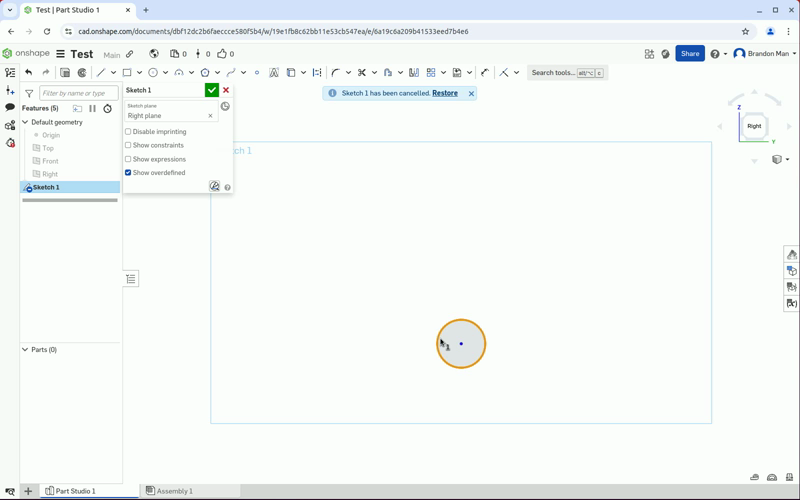
mouse_move(73, 352)
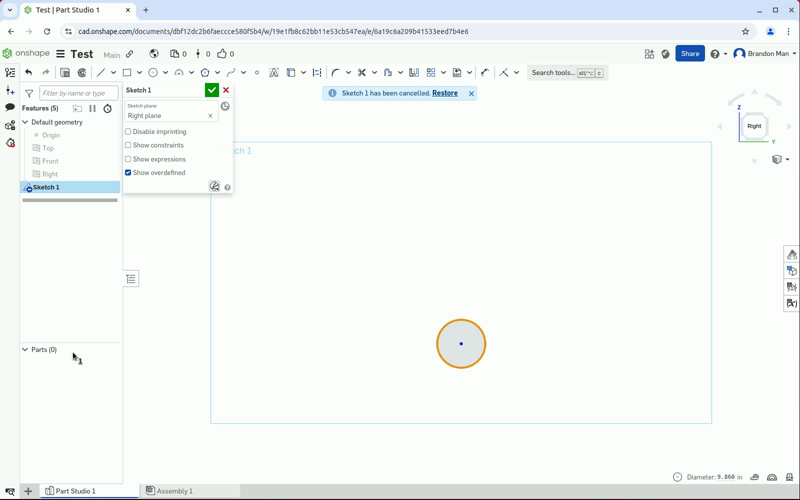
key(shift+y)
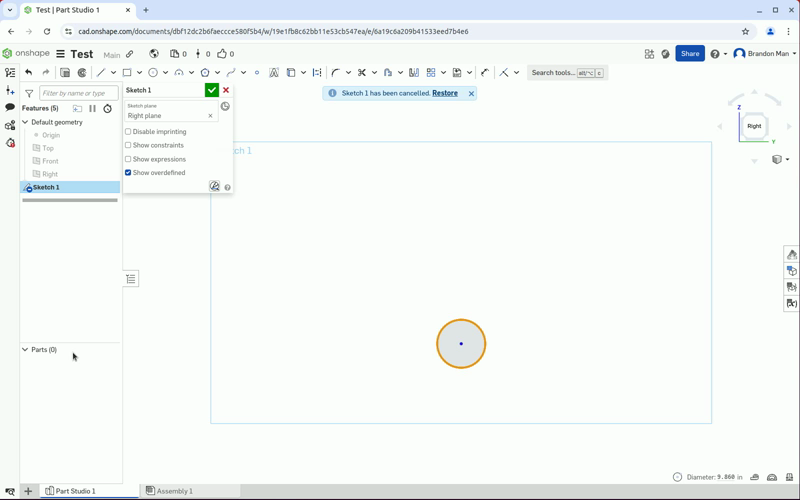
key(shift+e)
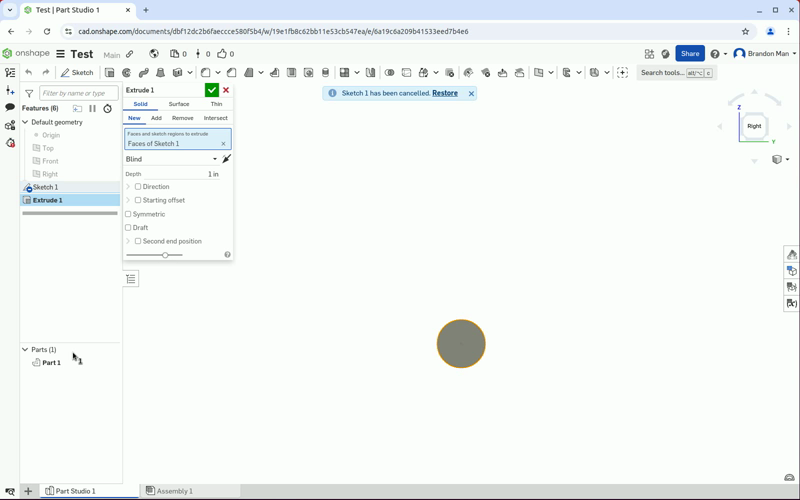
mouse_move(143, 106)
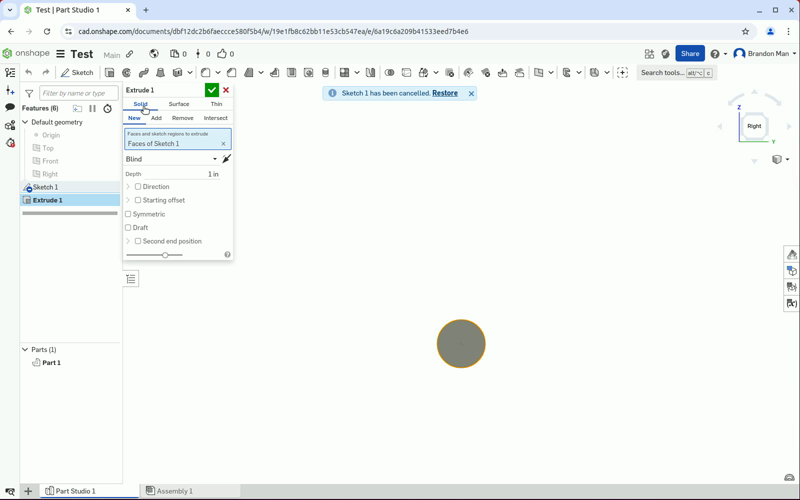
click(143, 106)
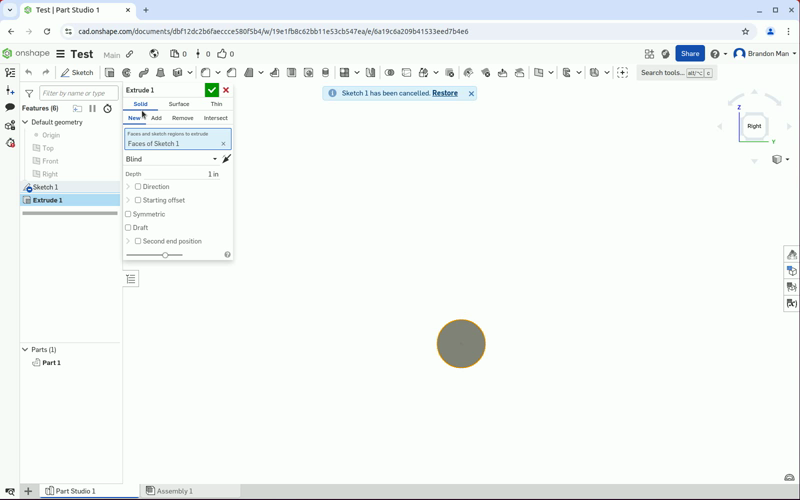
mouse_move(137, 120)
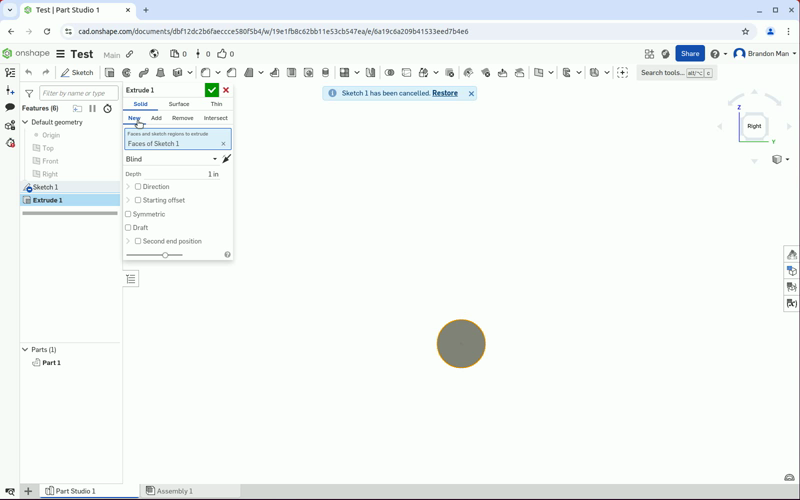
click(137, 120)
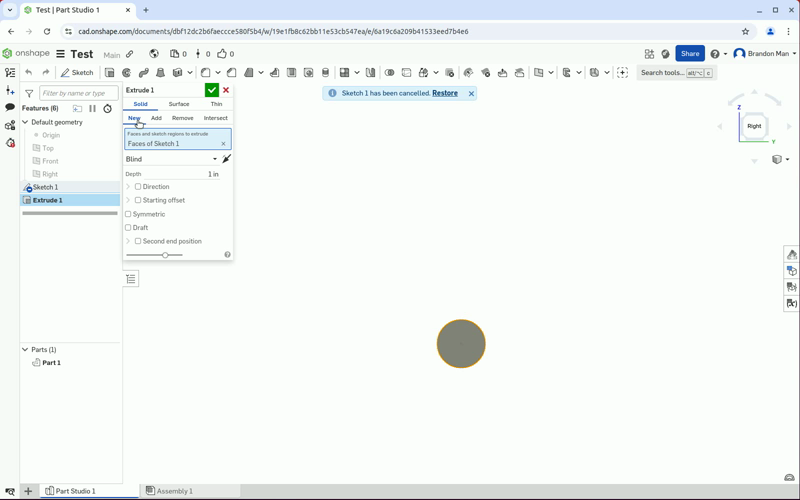
key(tab, 4)
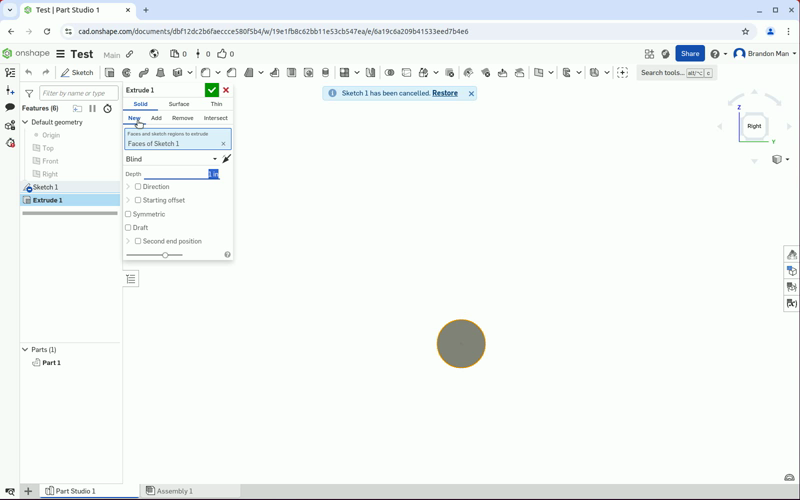
text(-41.884)
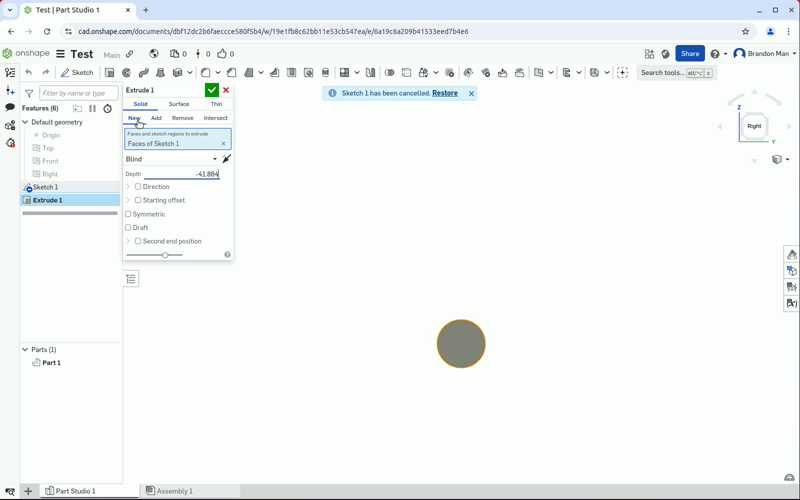
key(tab, 3)
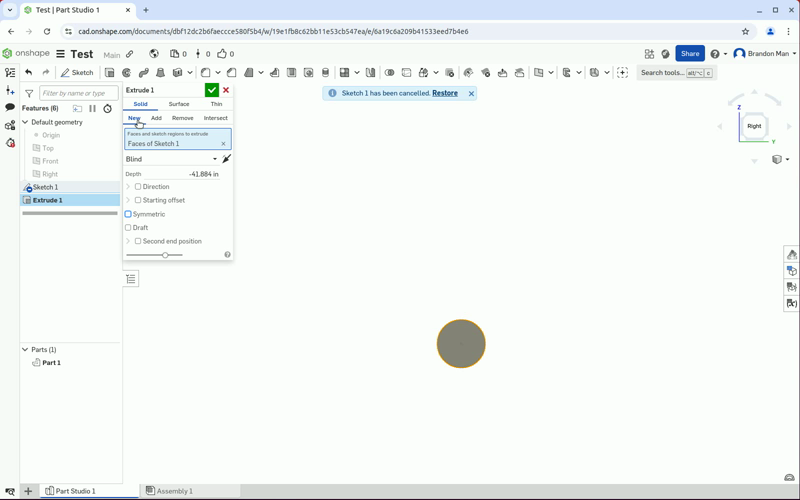
key(space)
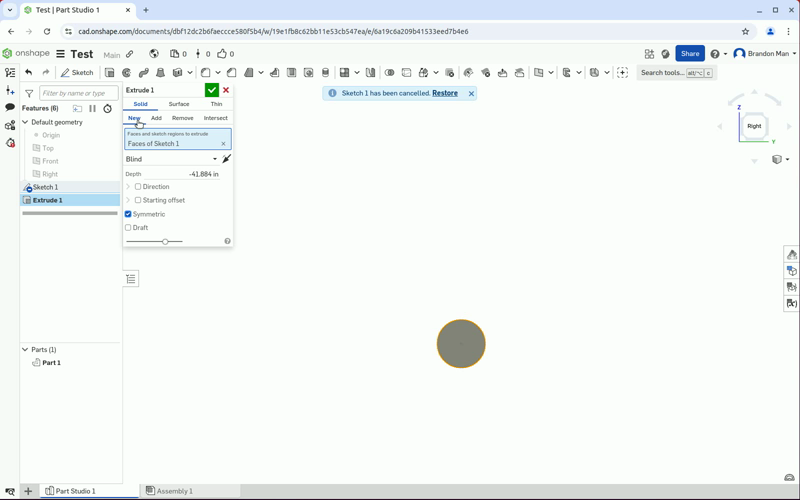
key(enter)
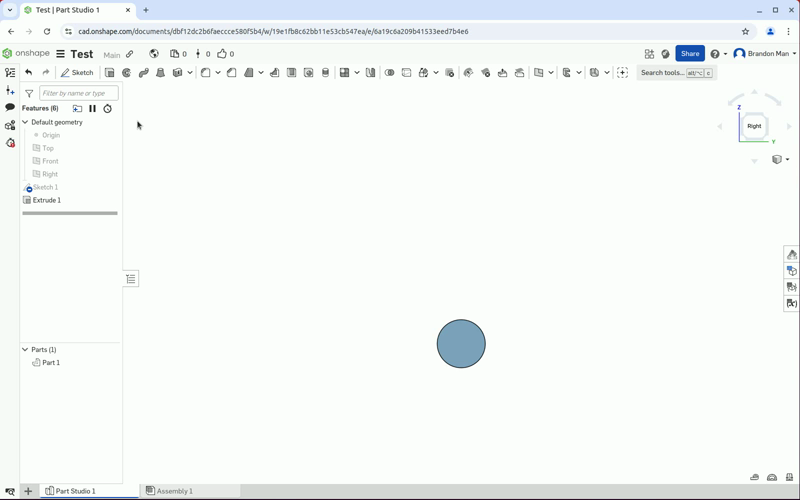
key(shift+h)
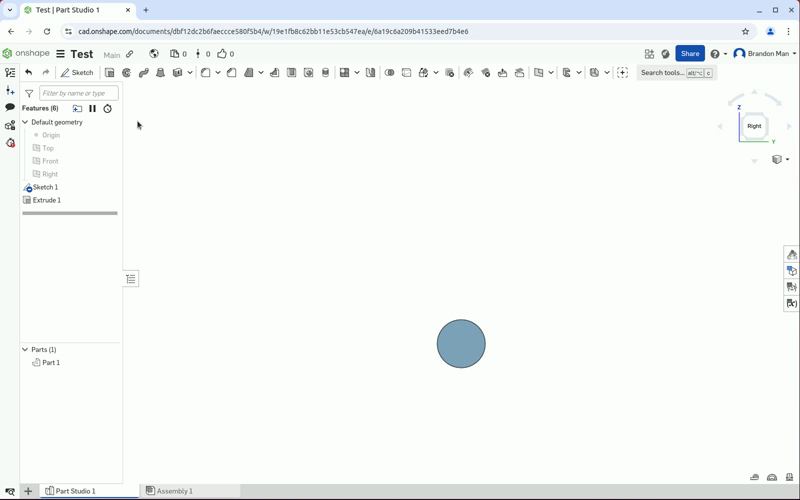
key(shift+h)
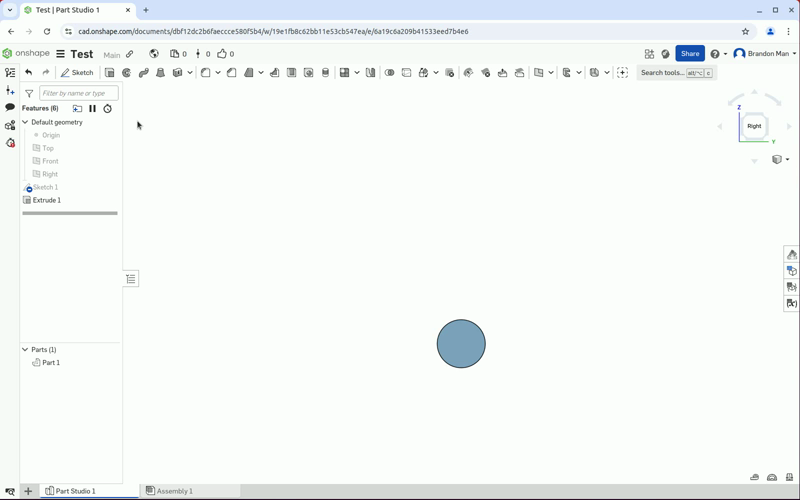
mouse_move(73, 189)
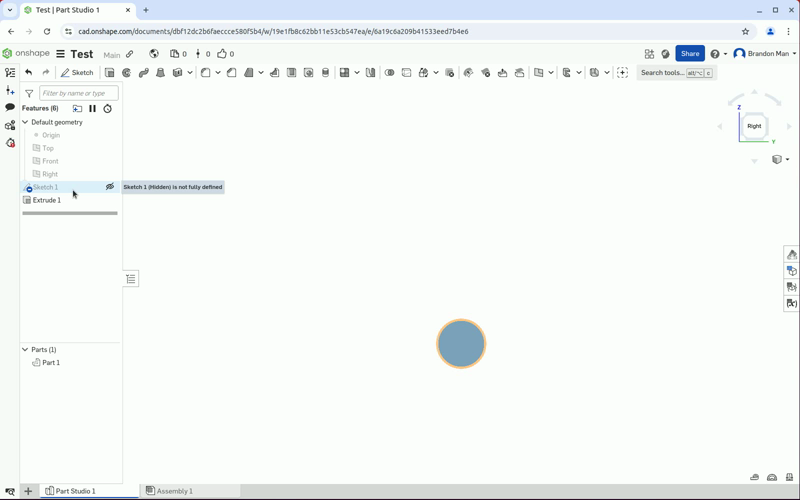
click(73, 189)
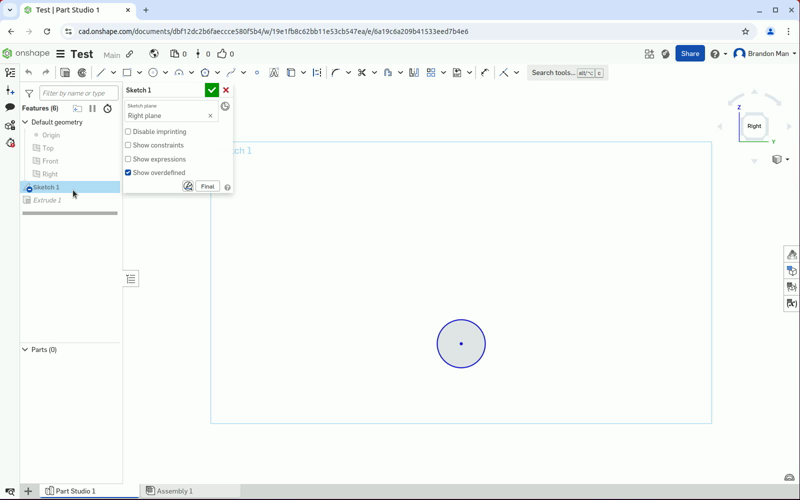
mouse_move(229, 92)
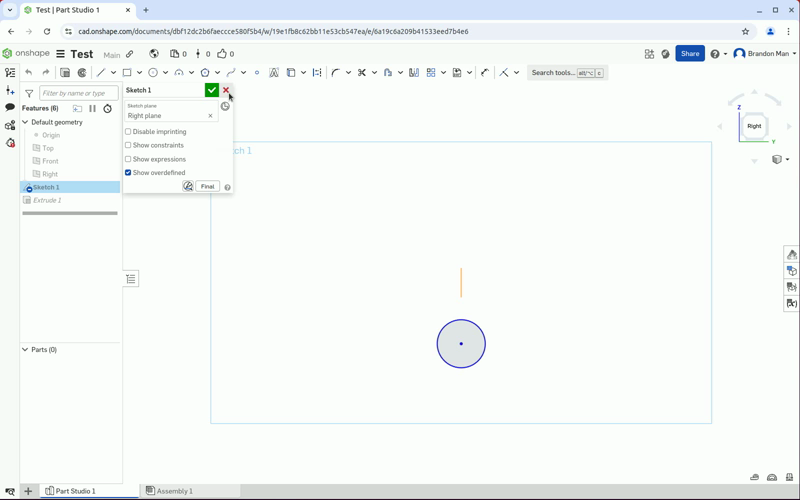
click(229, 92)
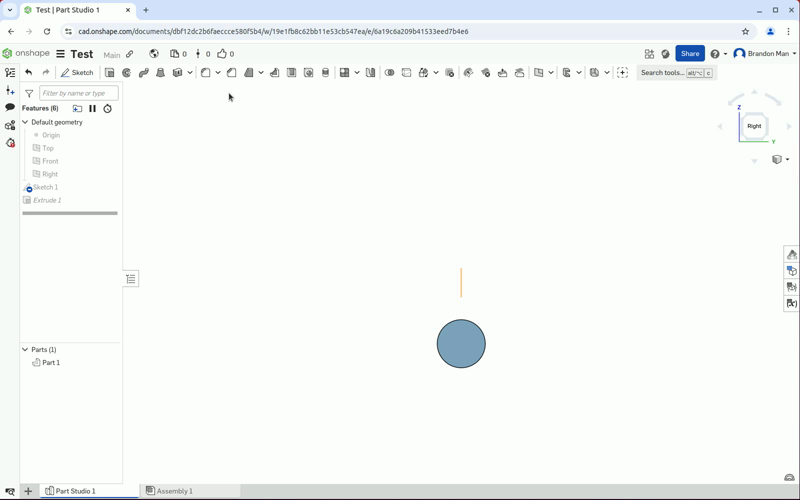
mouse_move(541, 75)
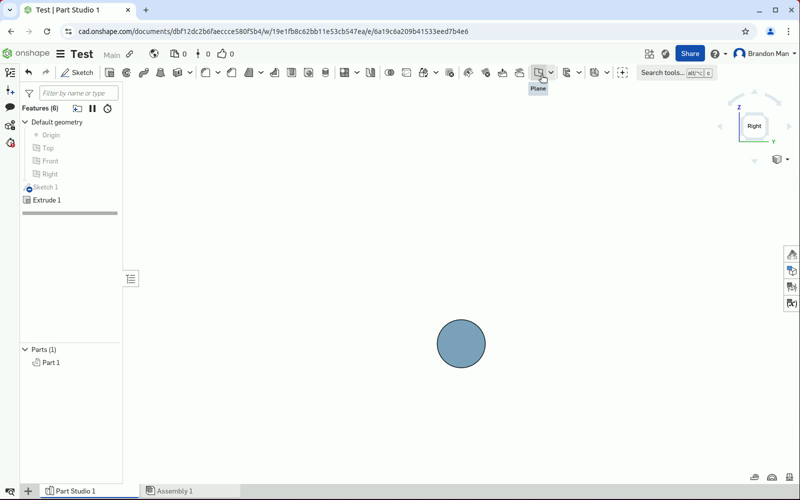
click(541, 75)
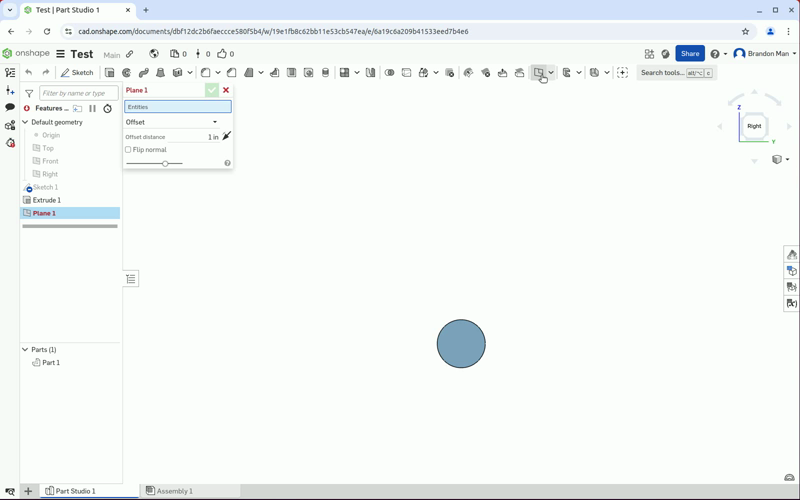
mouse_move(73, 176)
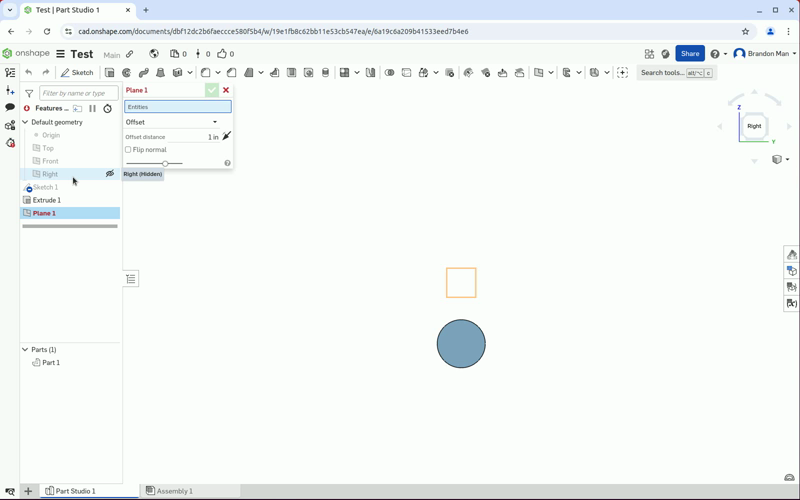
click(73, 176)
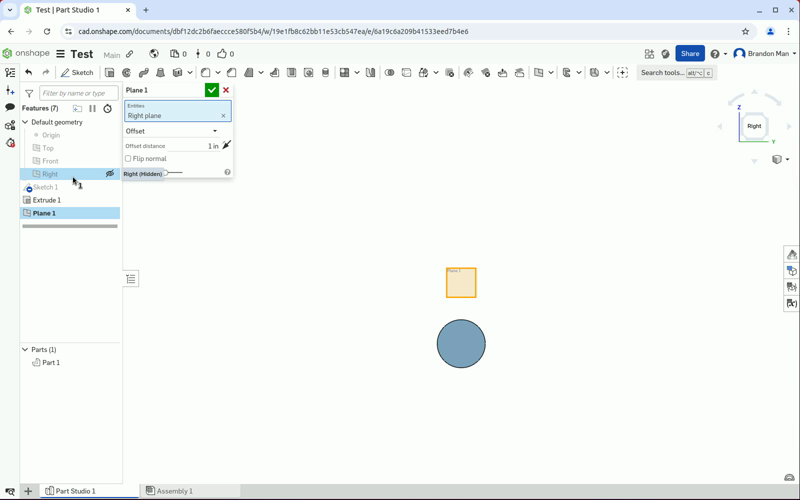
key(tab, 2)
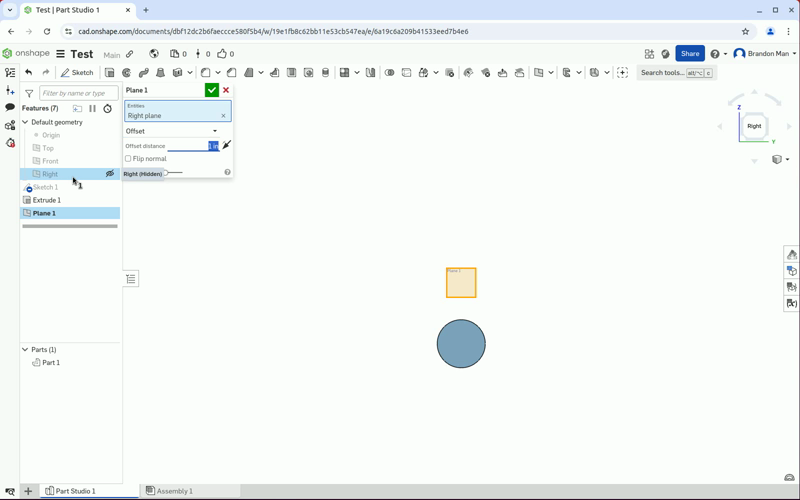
text(20.951)
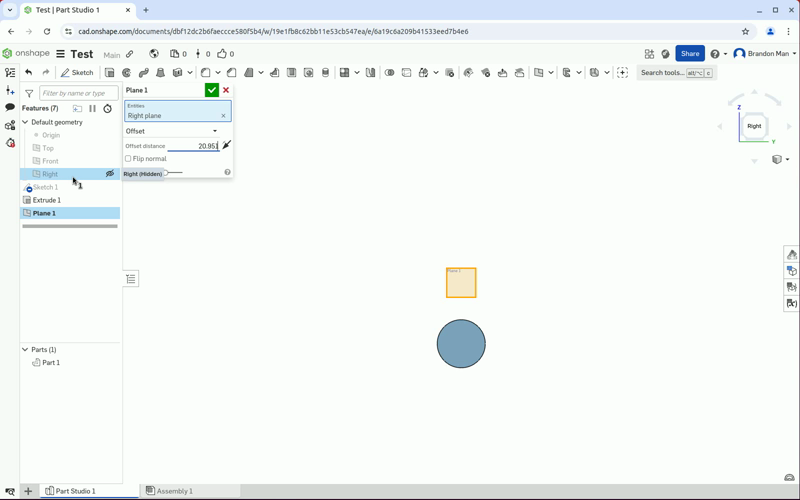
key(enter, 2)
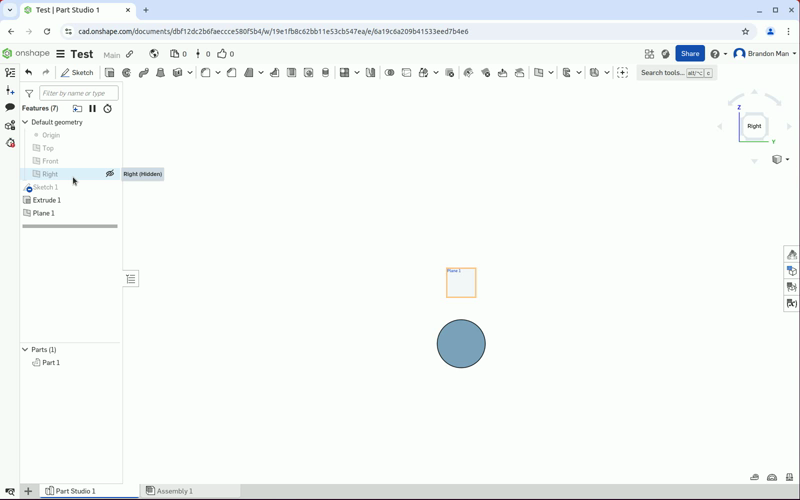
key(shift+s)
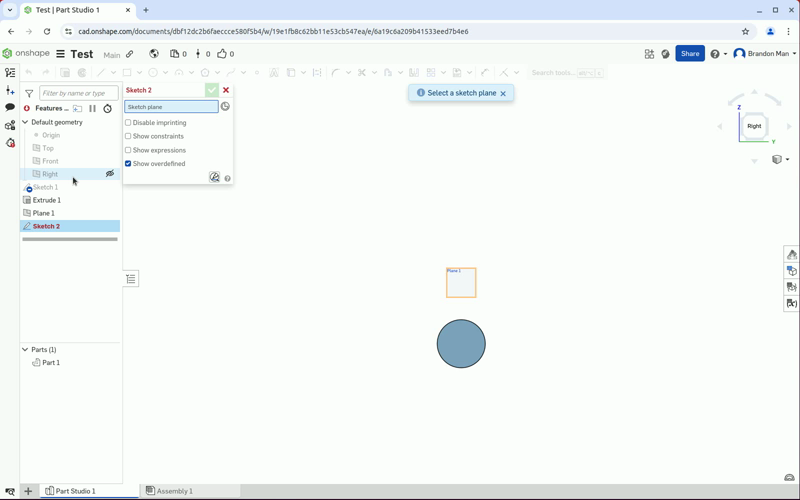
mouse_move(73, 215)
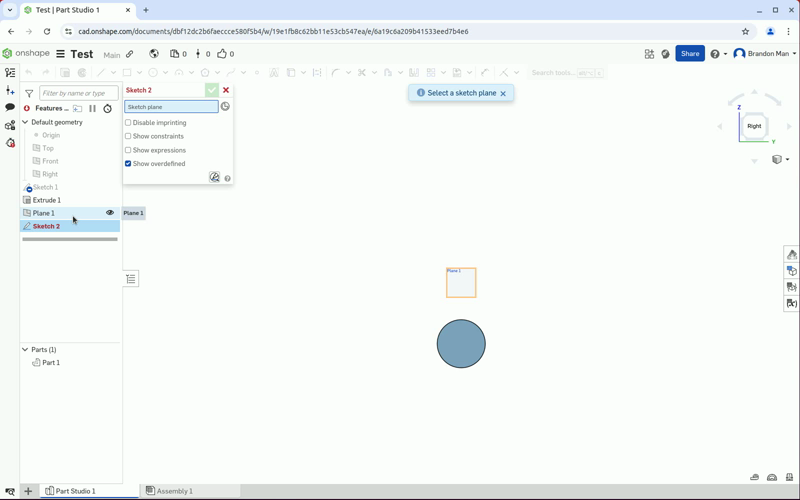
click(73, 215)
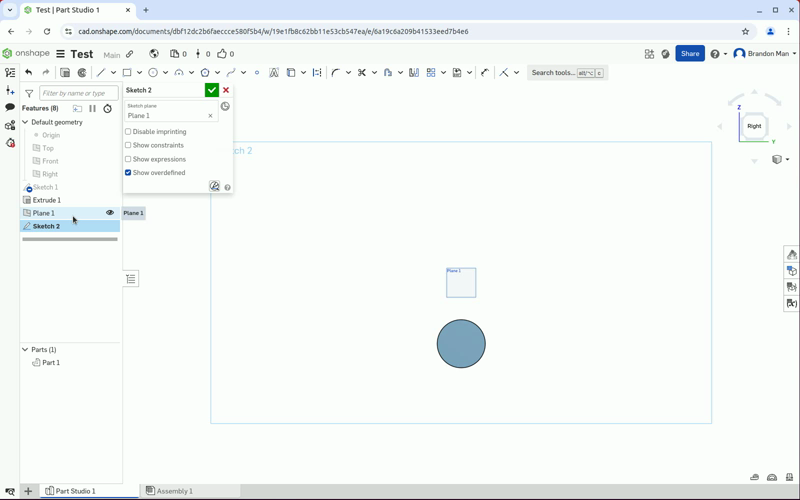
mouse_move(73, 352)
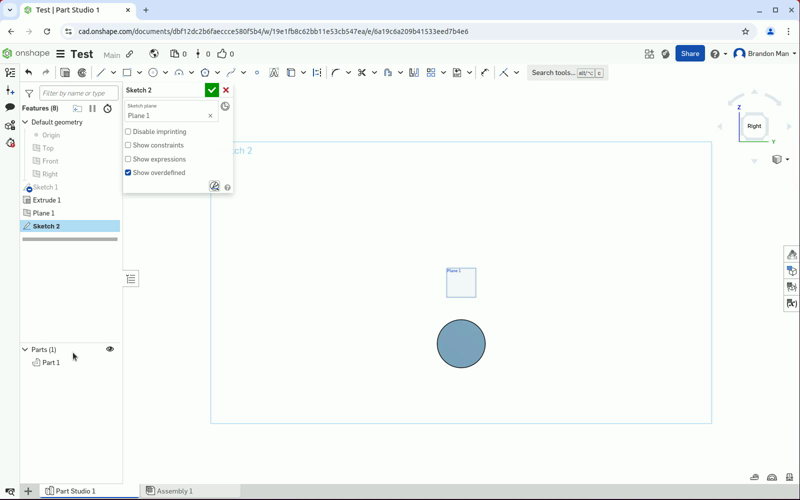
key(y)
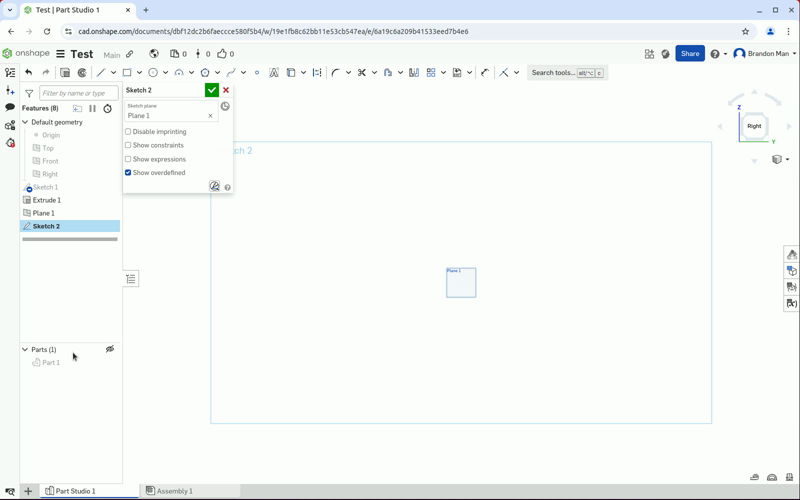
key(a)
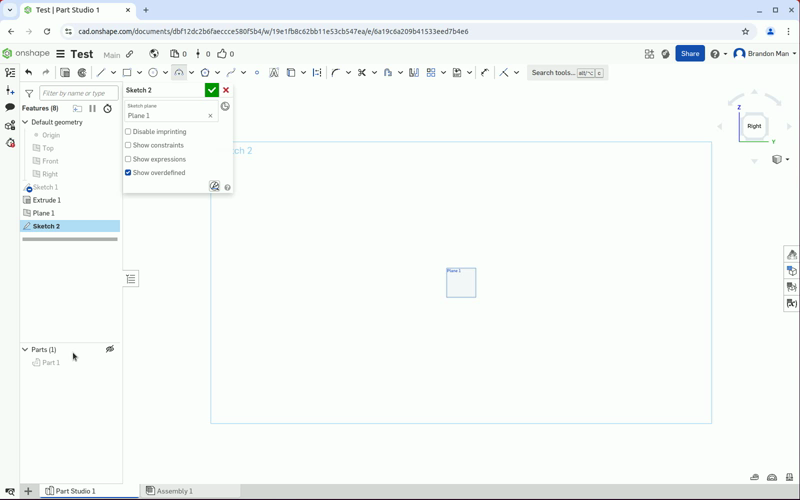
key_down(shift)
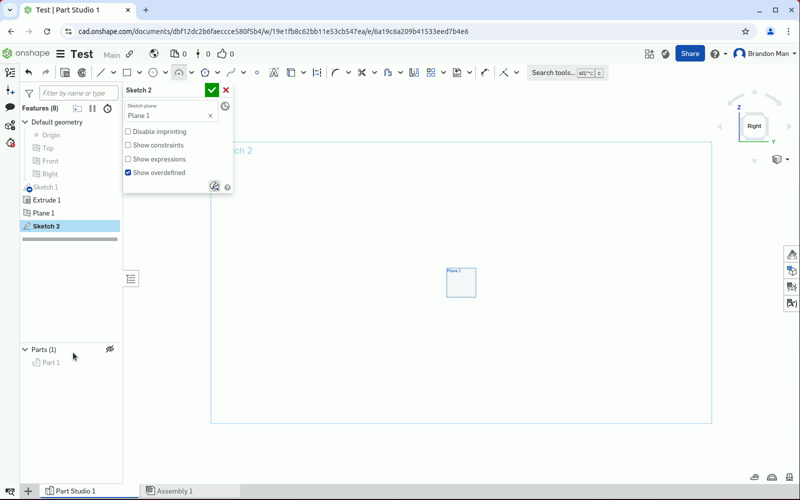
mouse_move(437, 341)
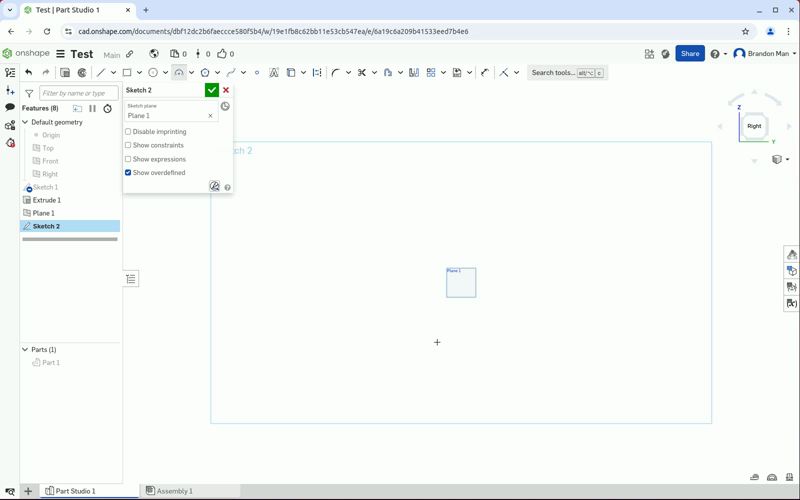
click(437, 341)
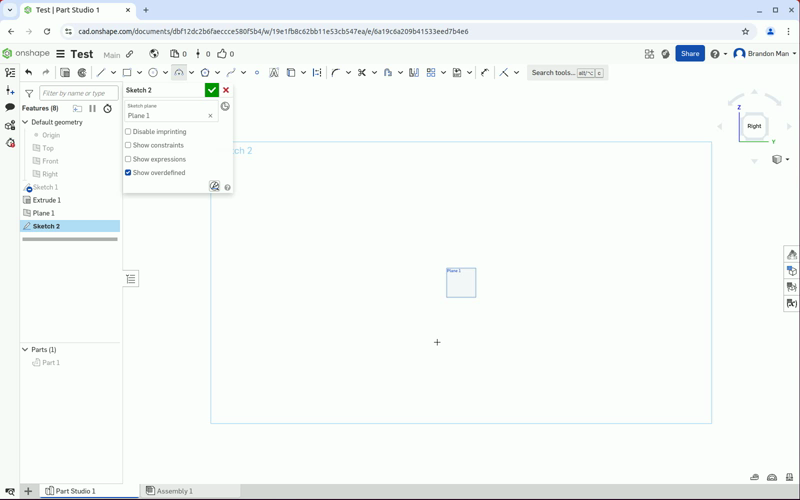
key_up(shift)
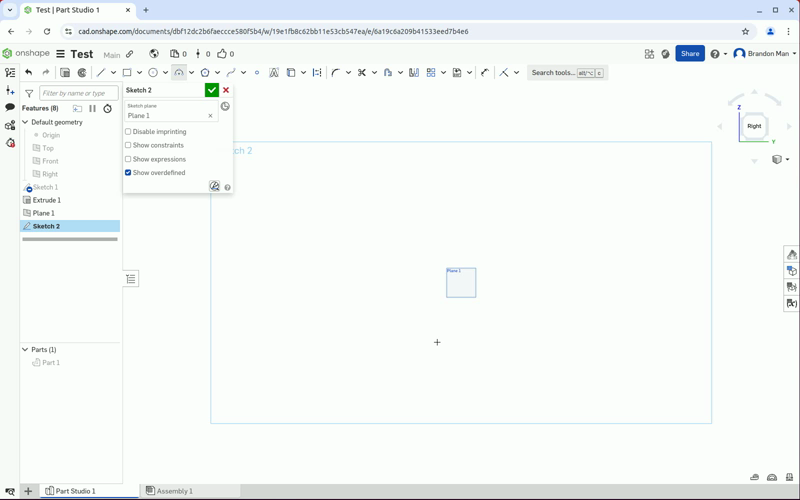
key_down(shift)
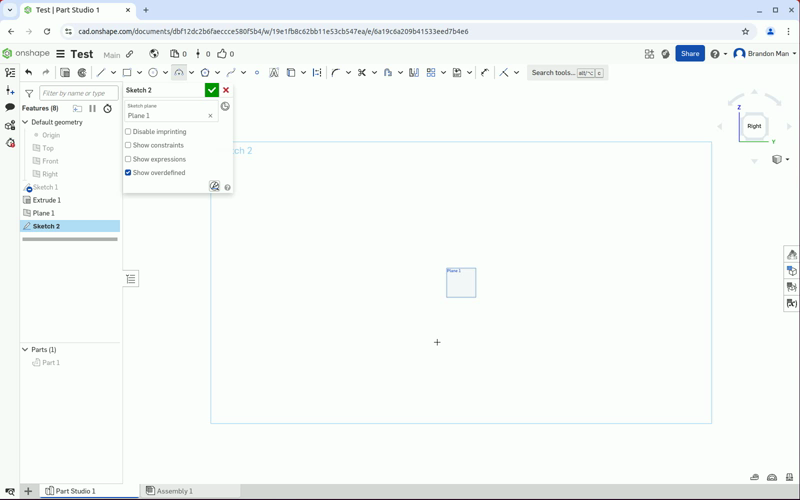
mouse_move(483, 345)
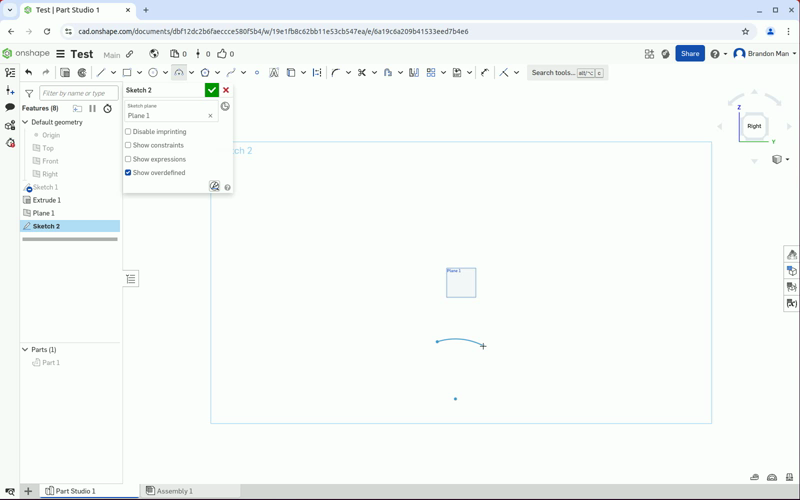
click(483, 345)
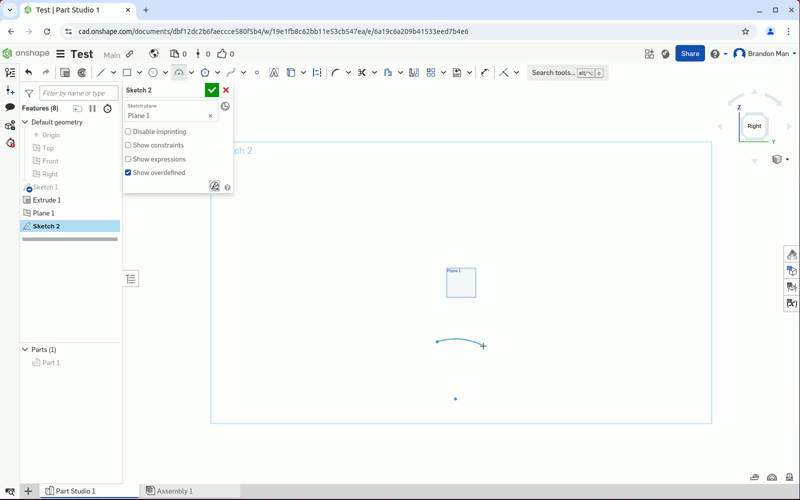
mouse_move(462, 320)
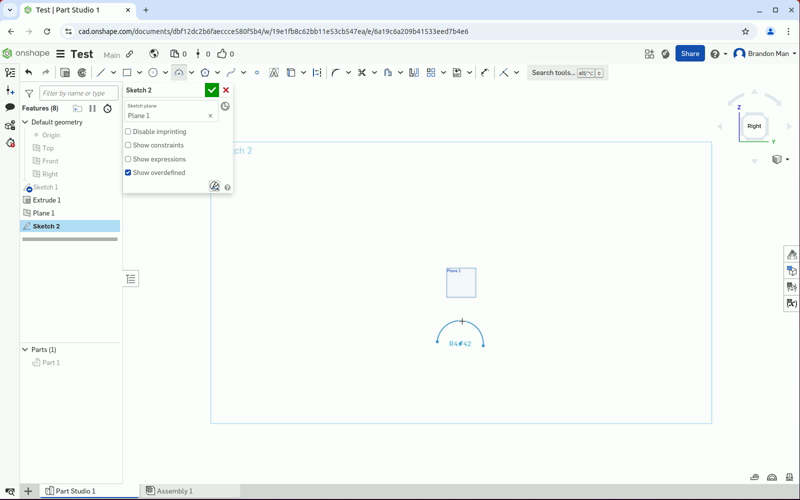
click(462, 320)
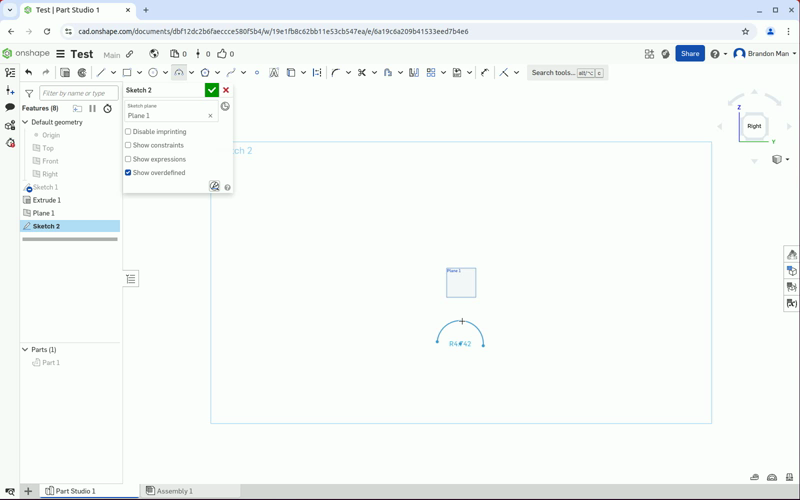
key_up(shift)
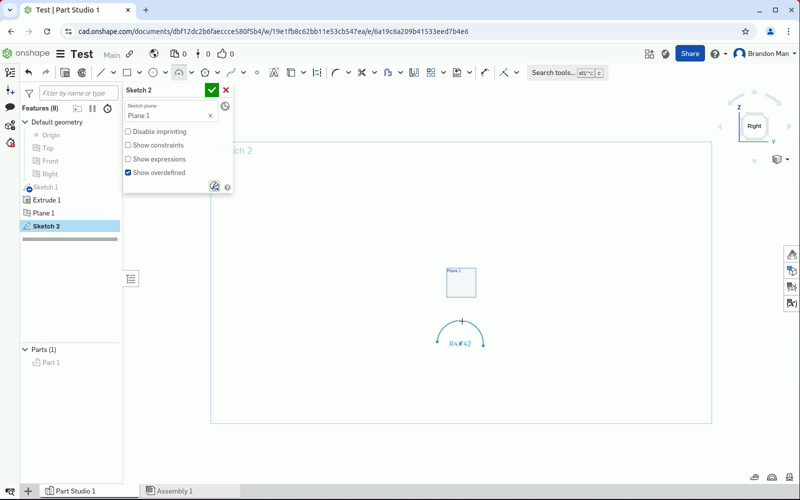
key(esc)
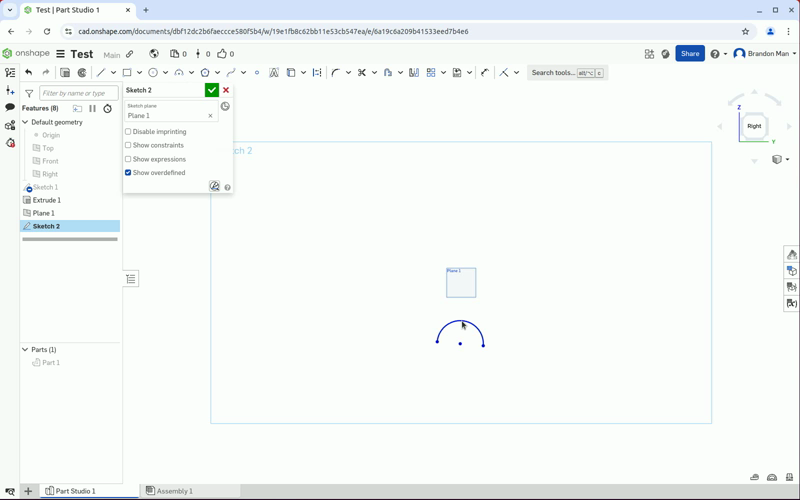
key(l)
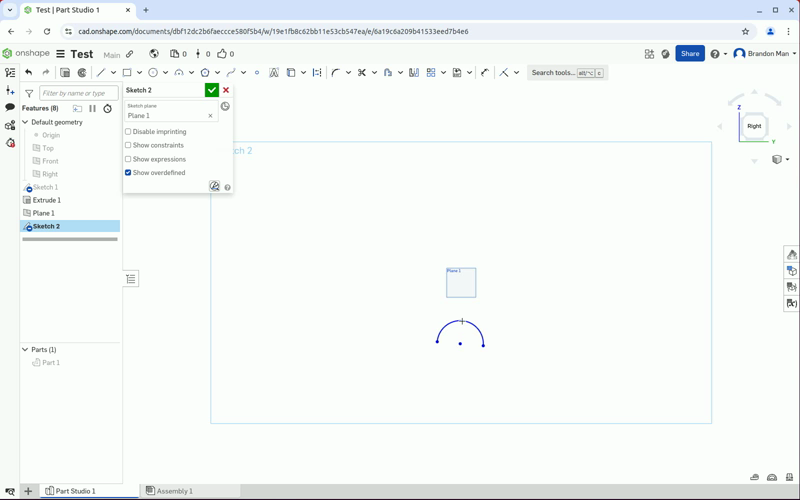
mouse_move(483, 345)
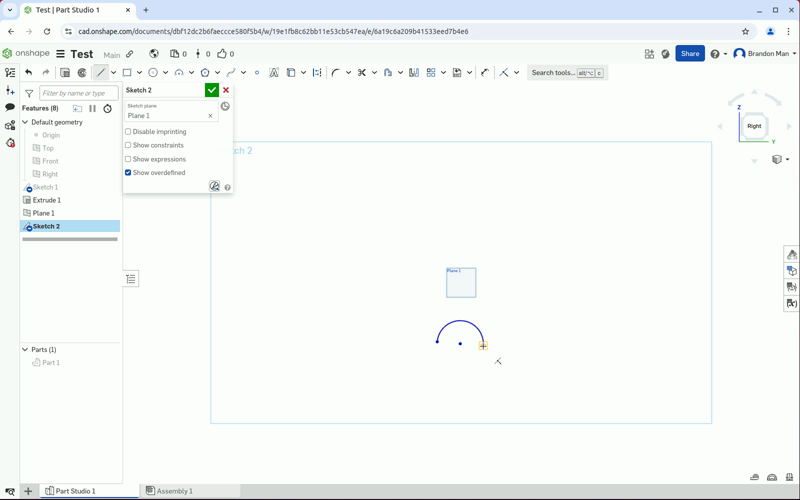
click(483, 345)
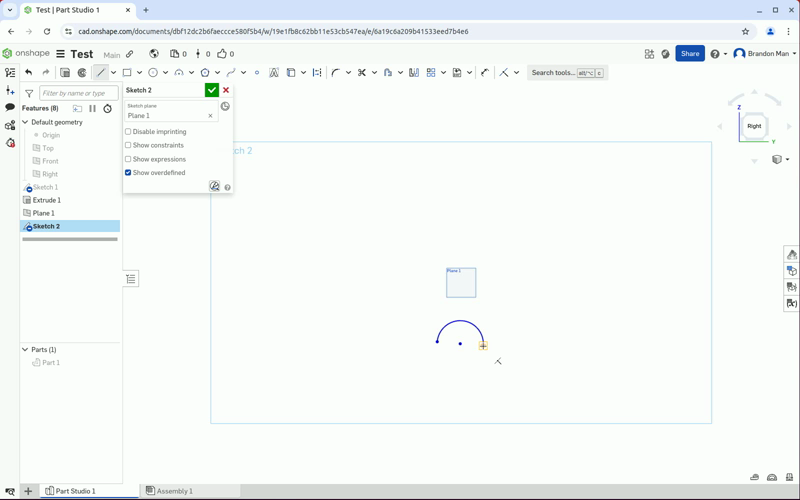
key_down(shift)
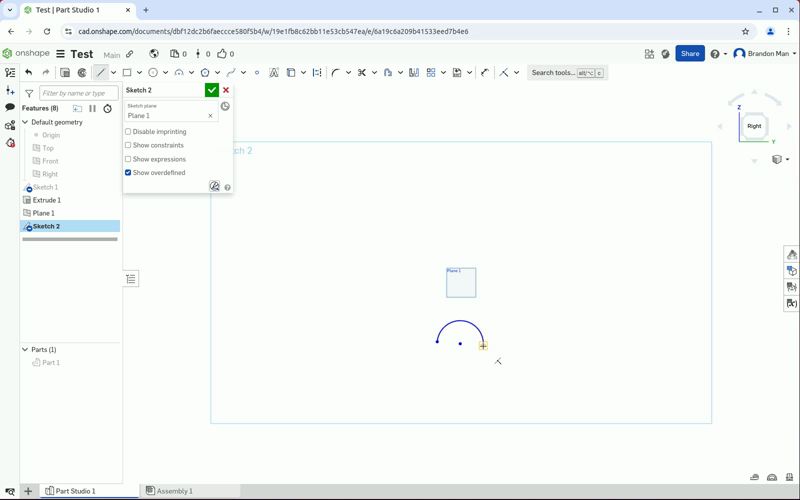
mouse_move(513, 345)
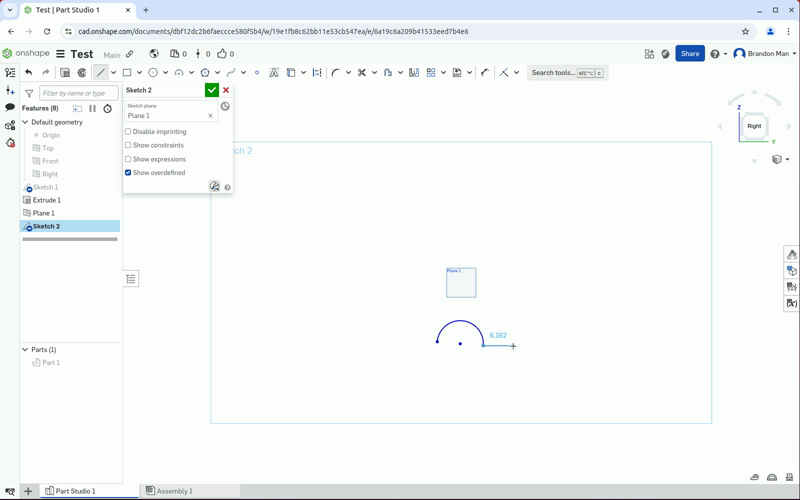
mouse_move(484, 345)
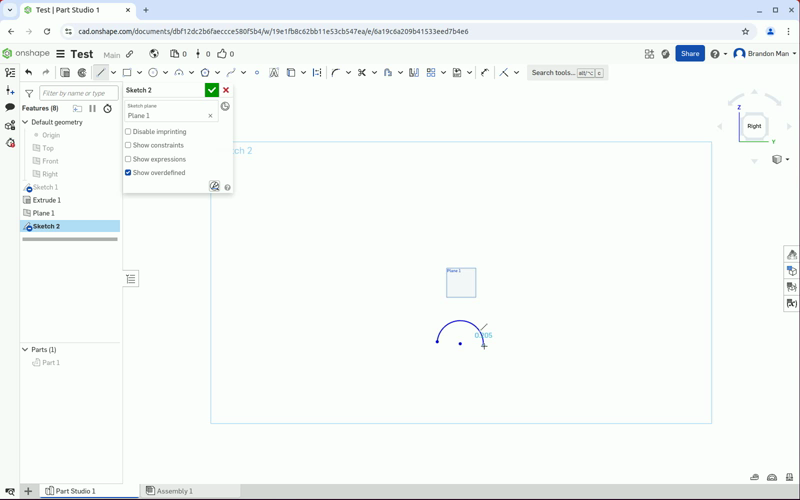
scroll(6)
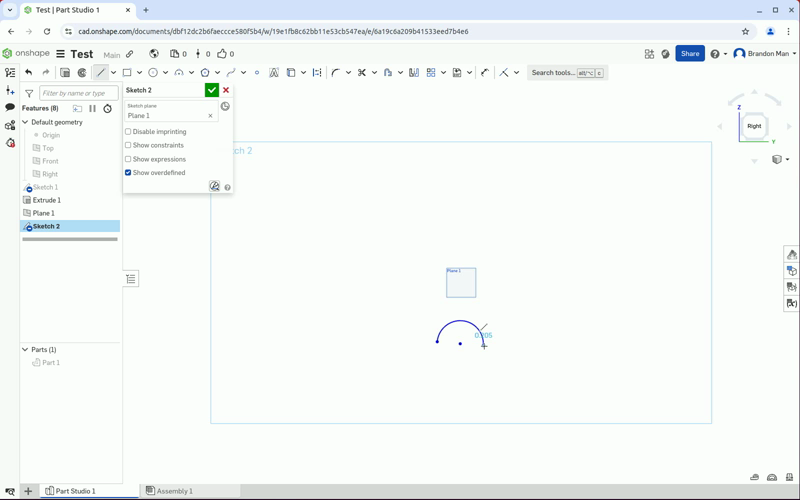
scroll(6)
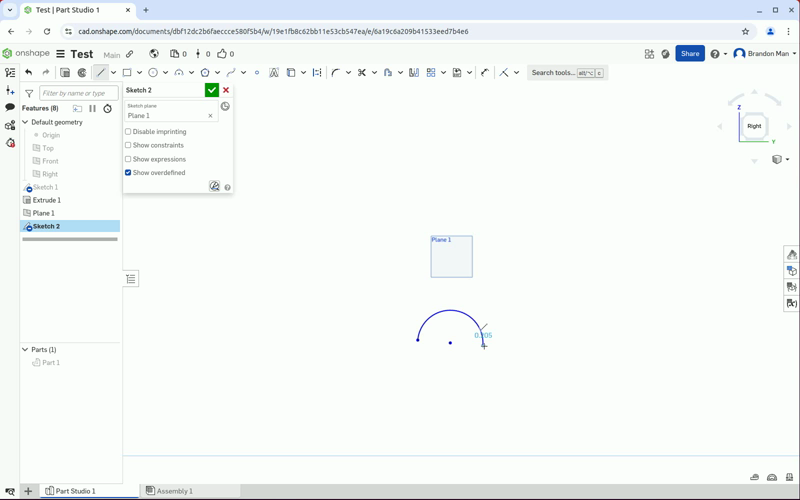
scroll(6)
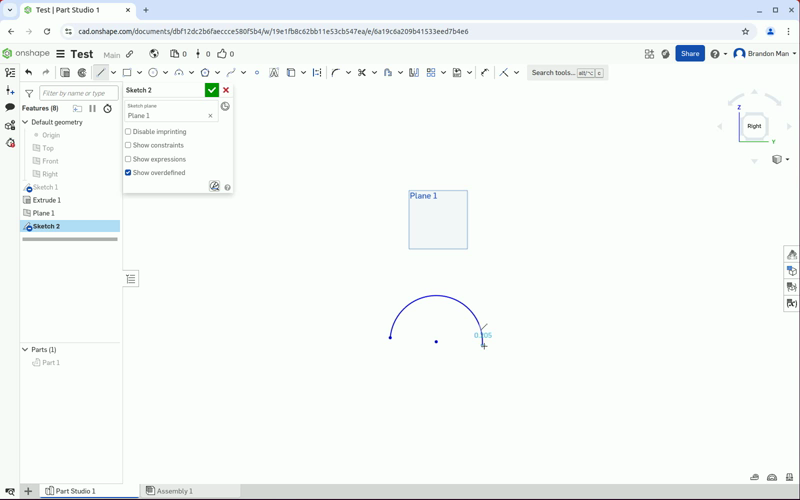
scroll(6)
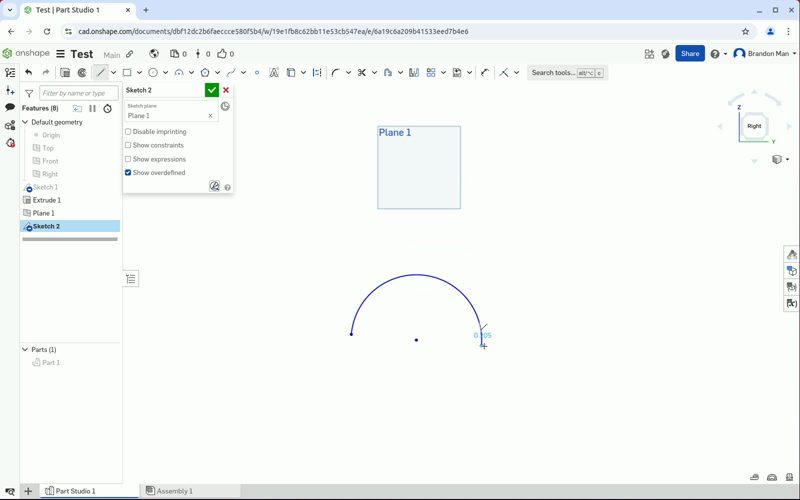
scroll(6)
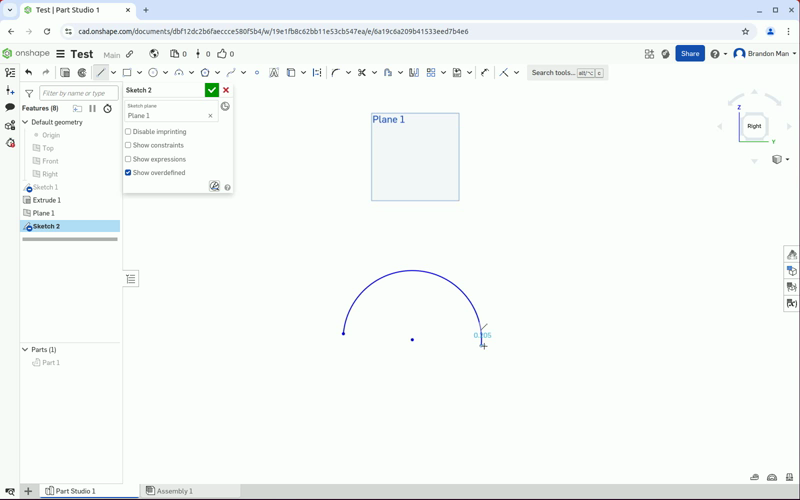
scroll(6)
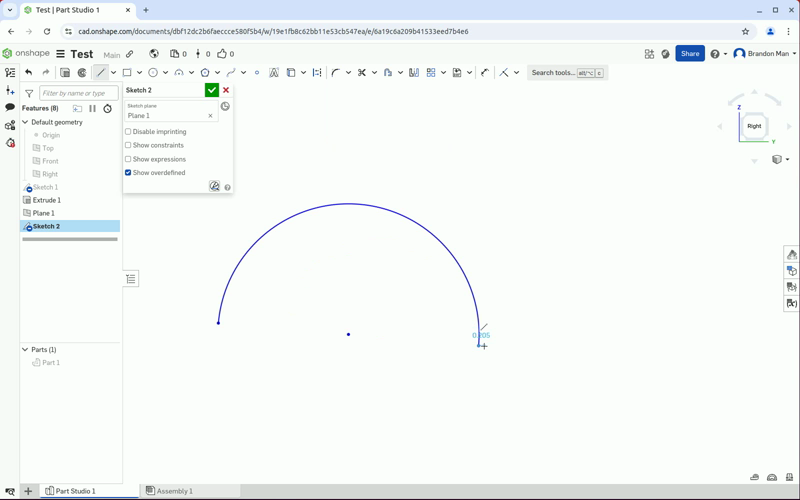
scroll(6)
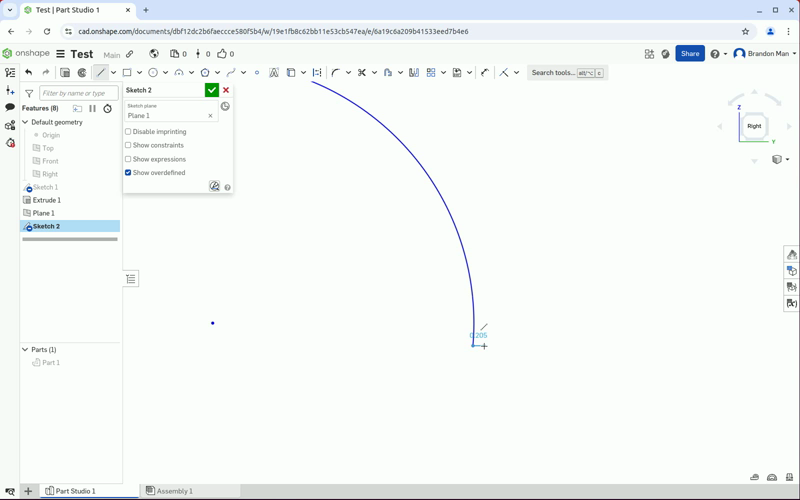
click(484, 345)
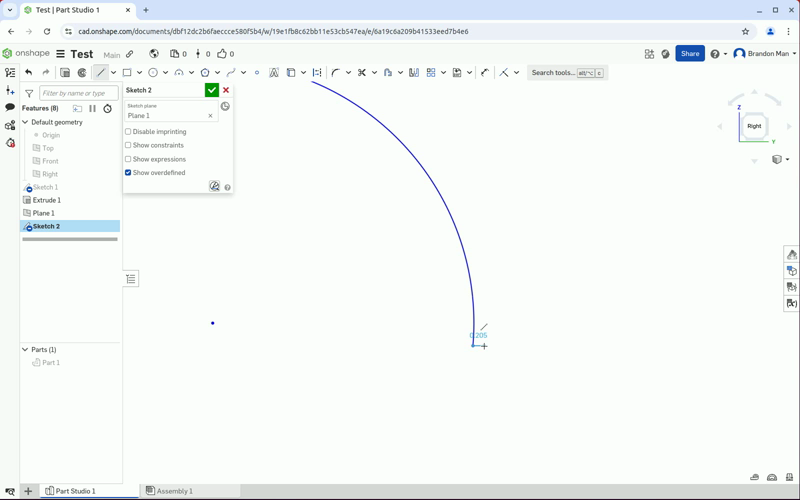
scroll(-6)
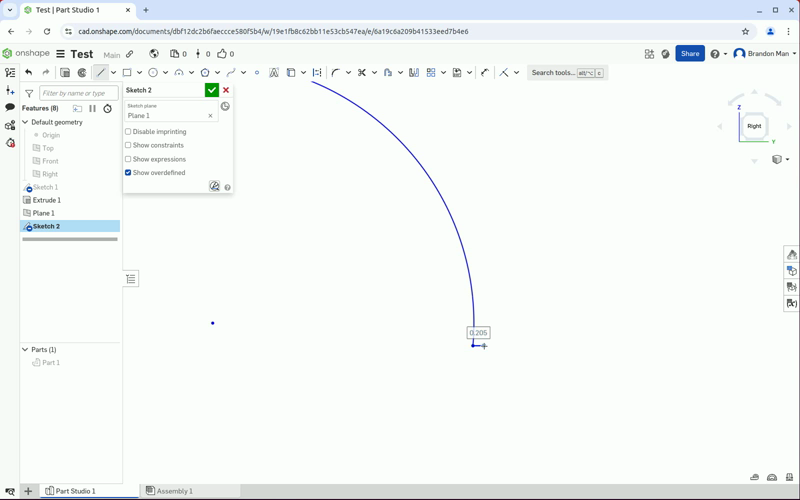
scroll(-6)
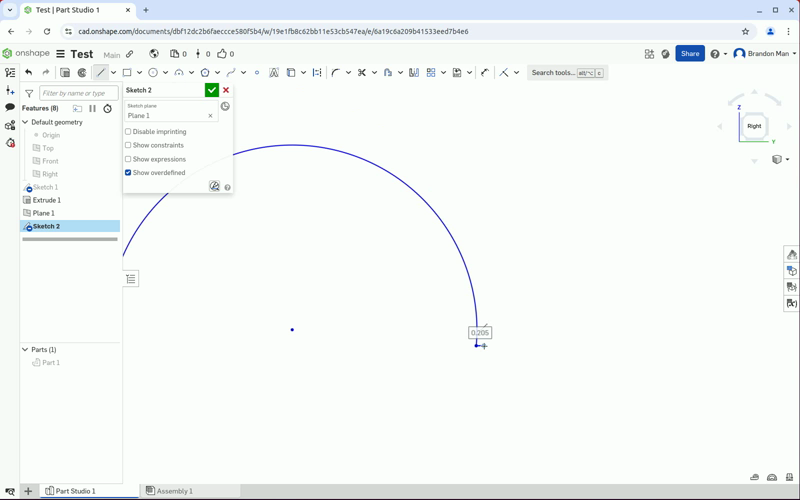
scroll(-6)
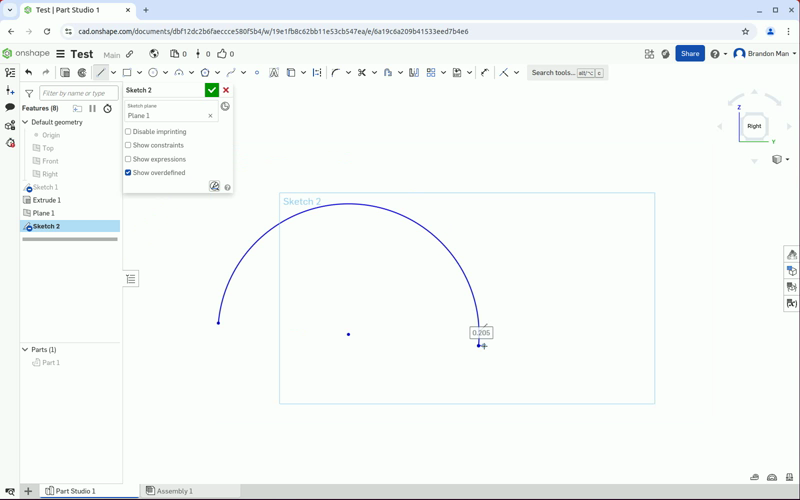
scroll(-6)
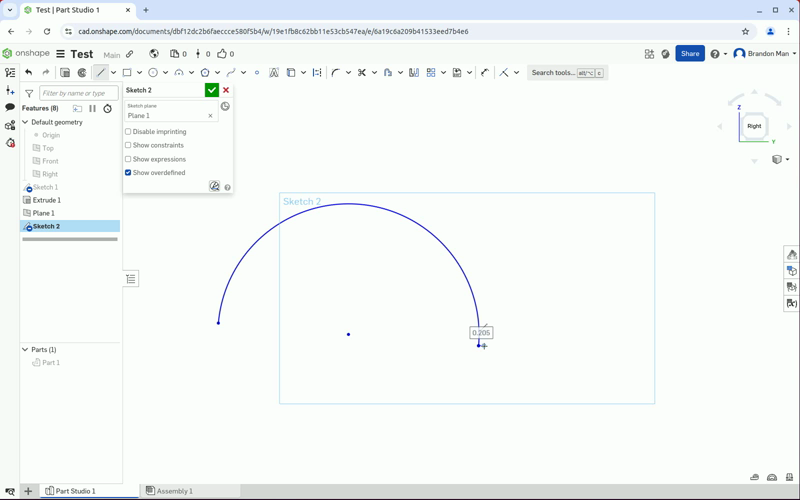
scroll(-6)
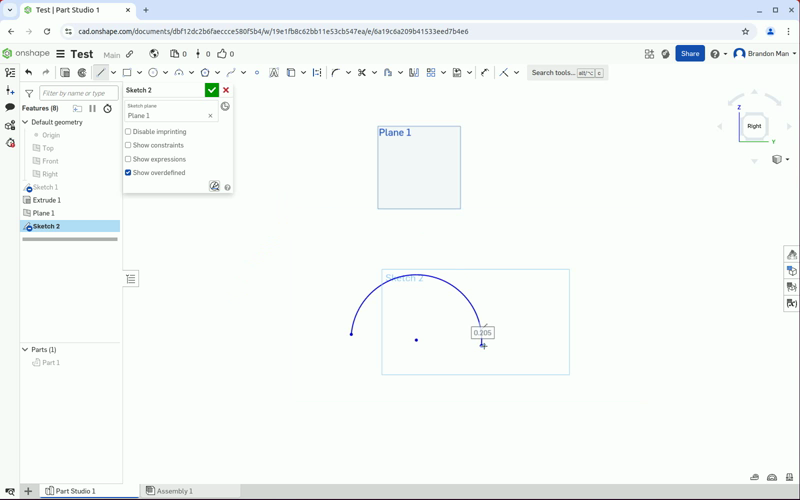
scroll(-6)
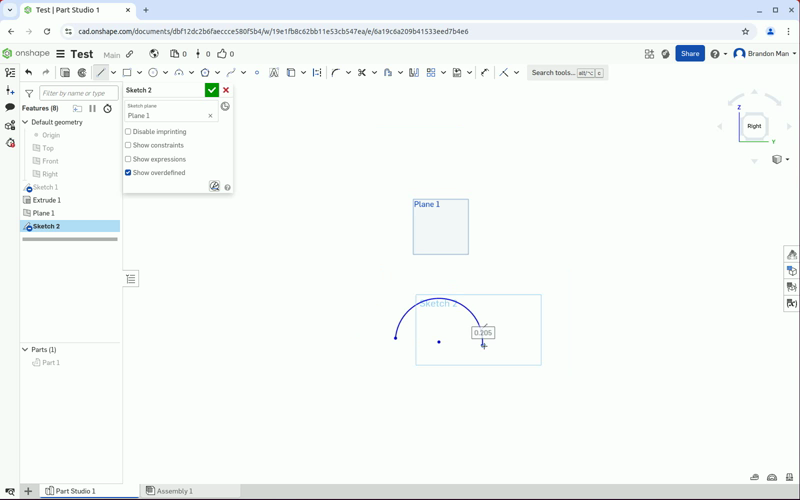
scroll(-6)
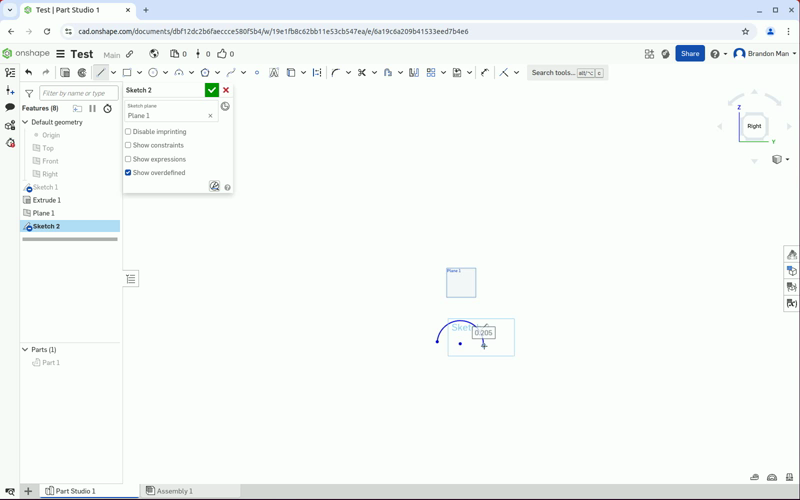
key_up(shift)
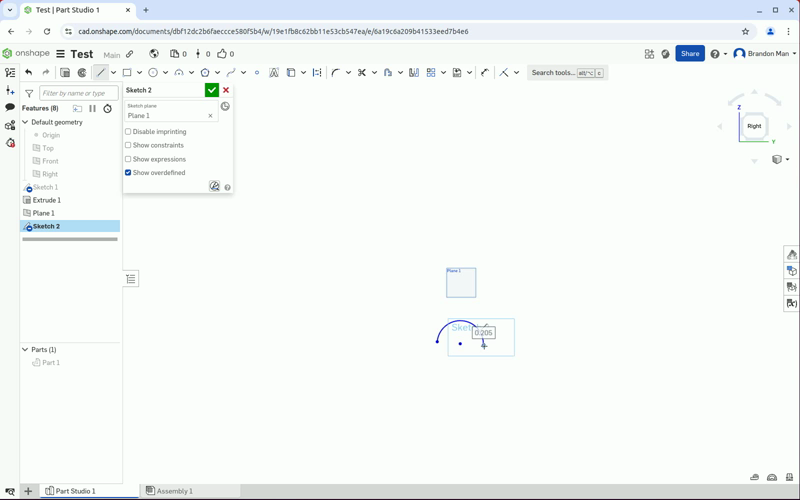
key_down(shift)
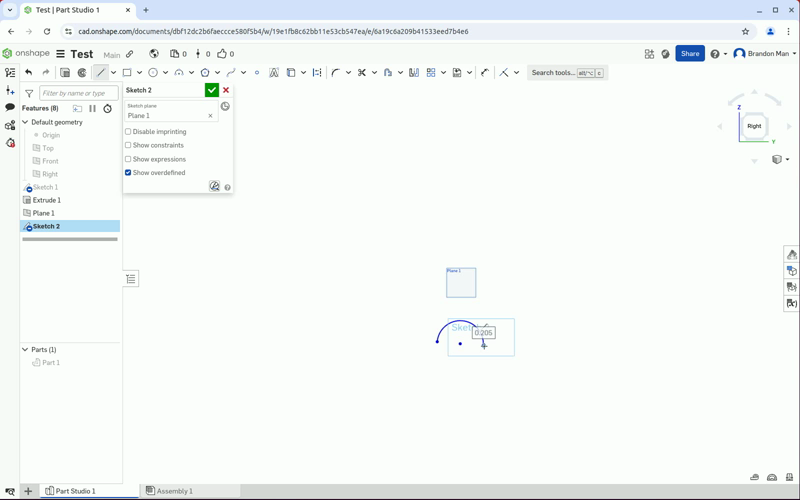
mouse_move(484, 248)
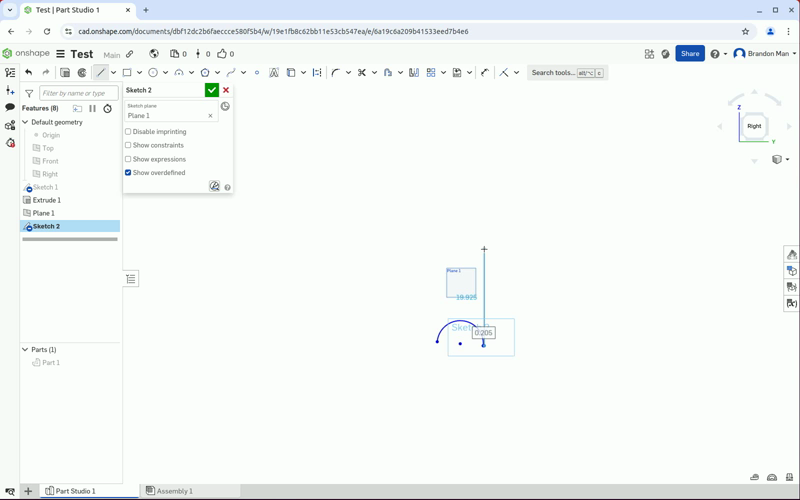
click(484, 248)
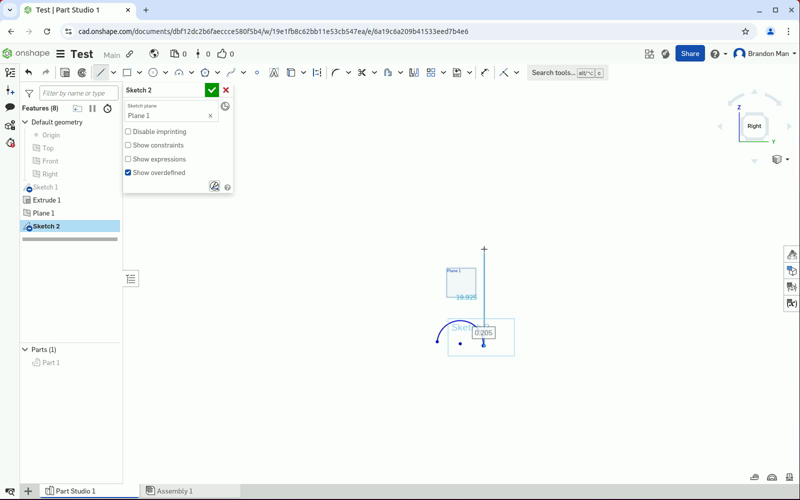
key_up(shift)
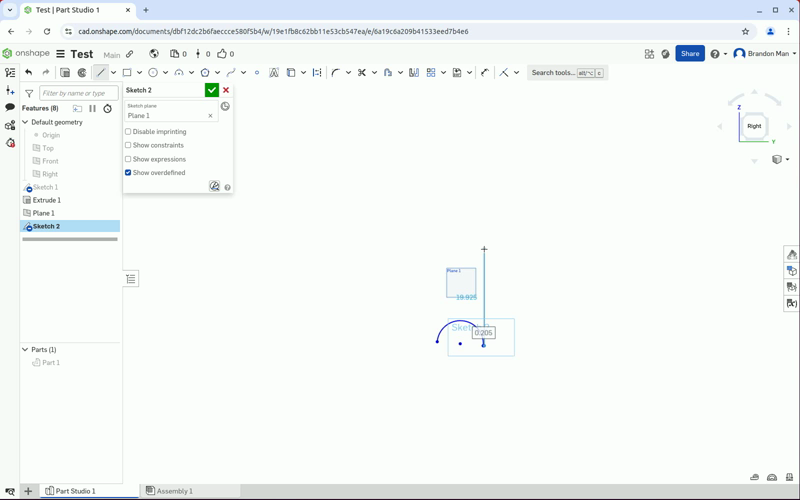
key_down(shift)
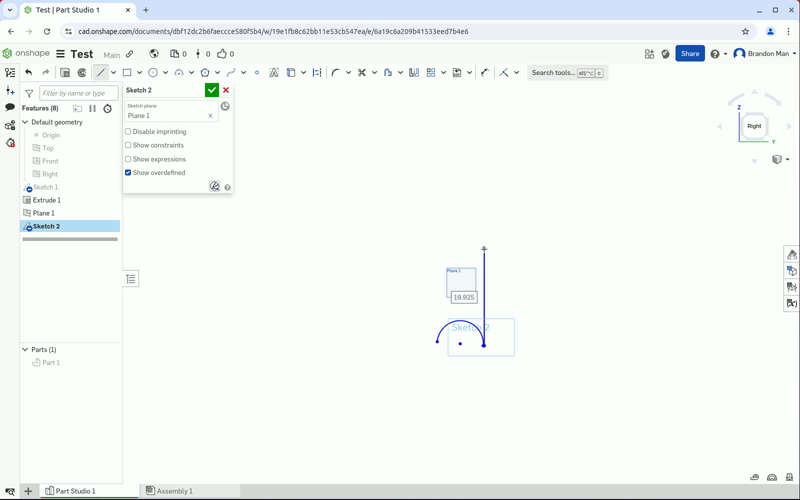
mouse_move(514, 248)
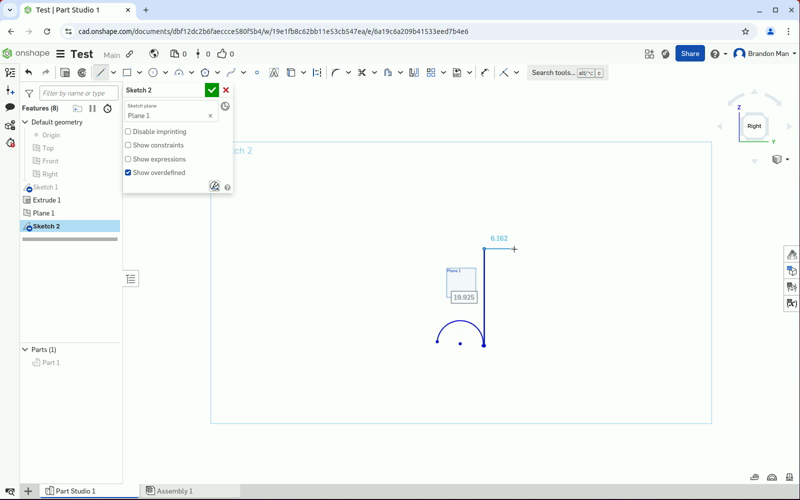
mouse_move(437, 248)
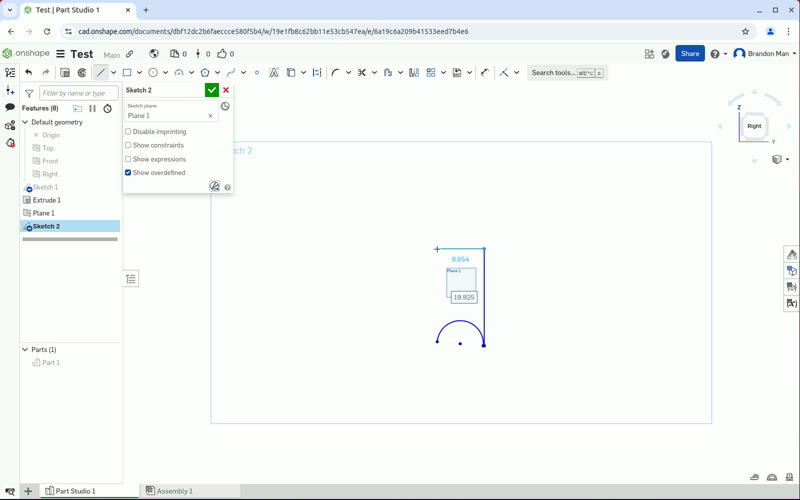
click(437, 248)
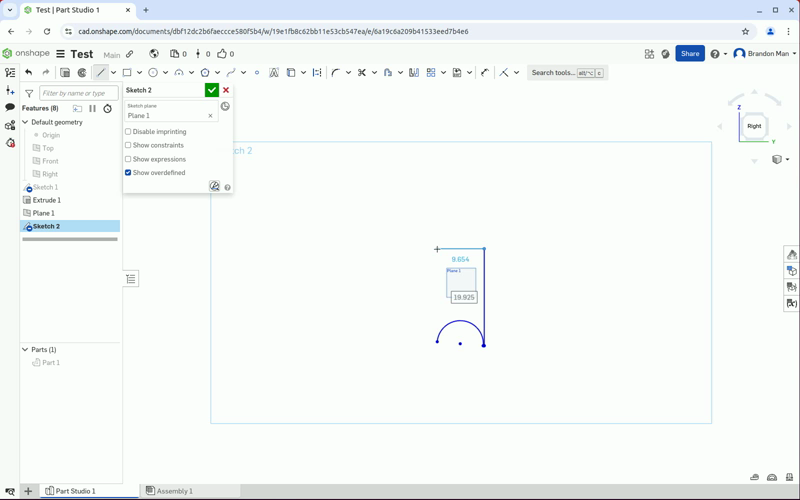
key_up(shift)
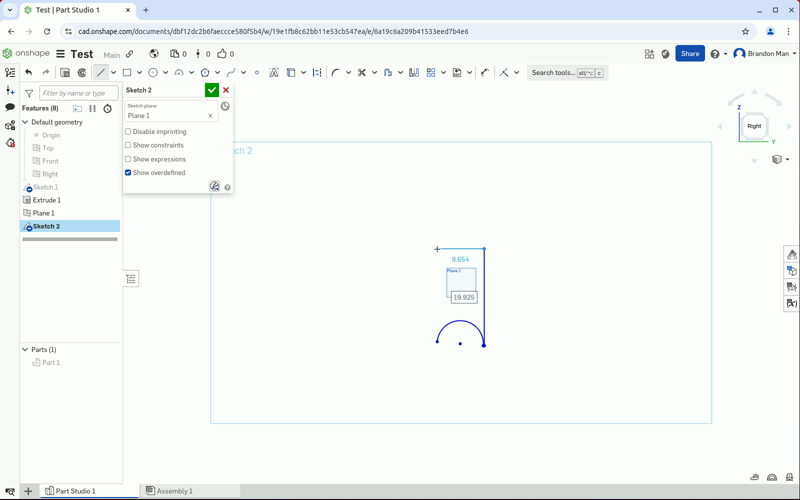
key_down(shift)
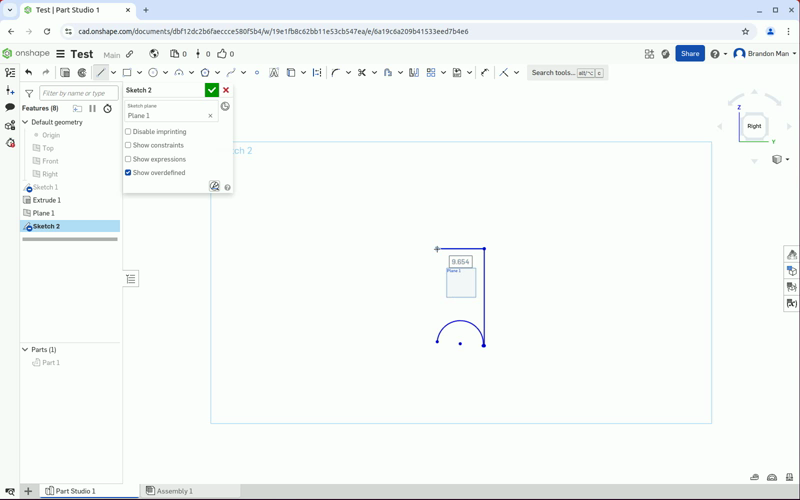
mouse_move(437, 341)
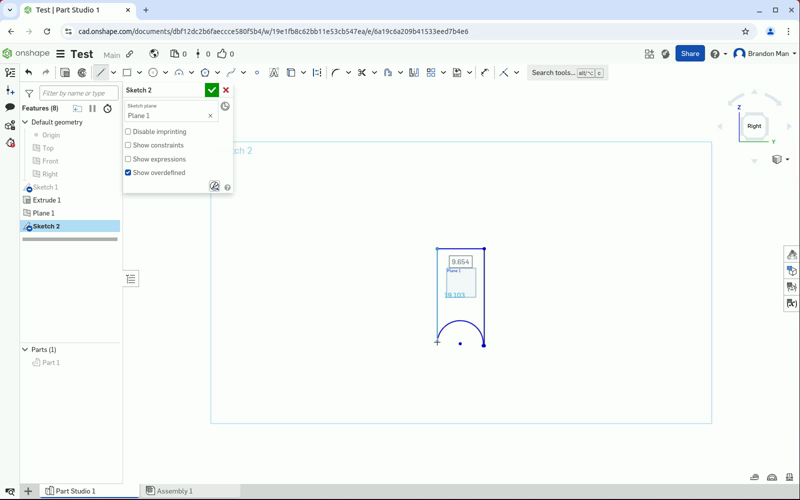
key_up(shift)
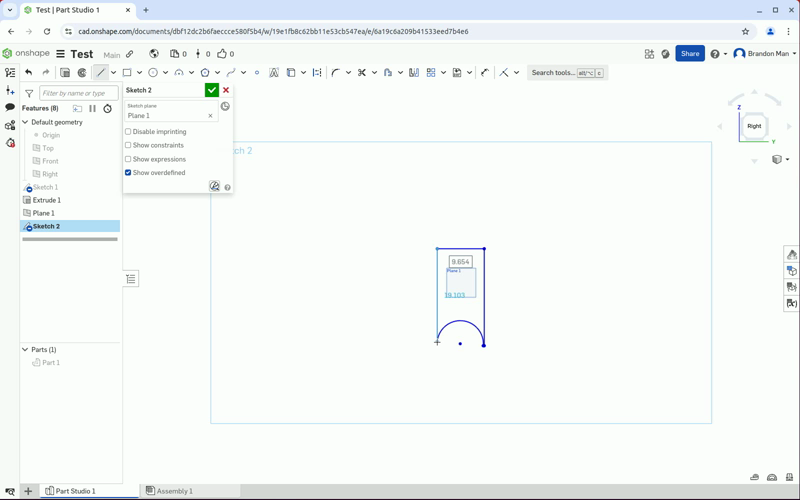
click(437, 341)
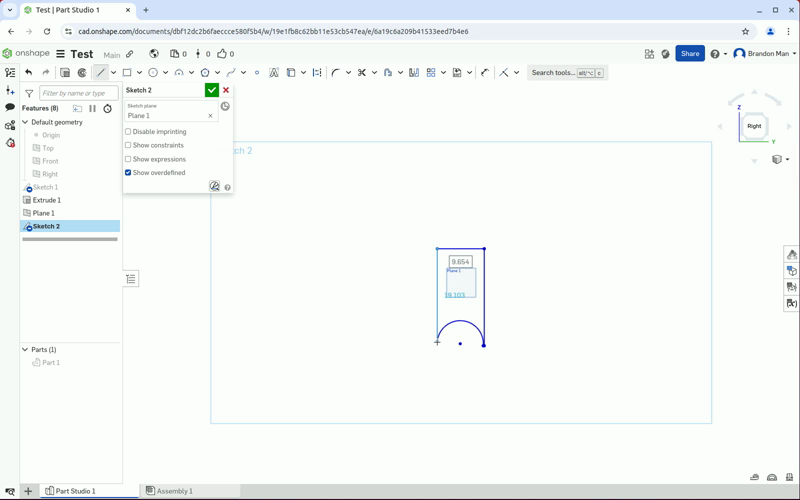
key(esc)
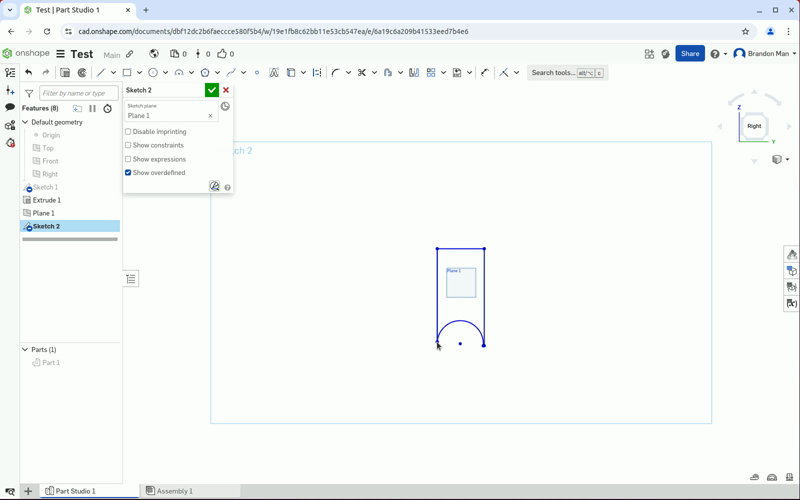
mouse_move(442, 304)
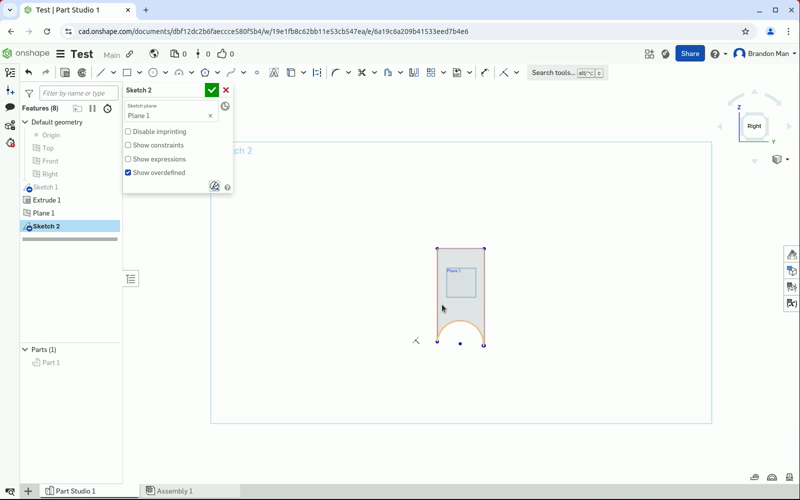
click(442, 304)
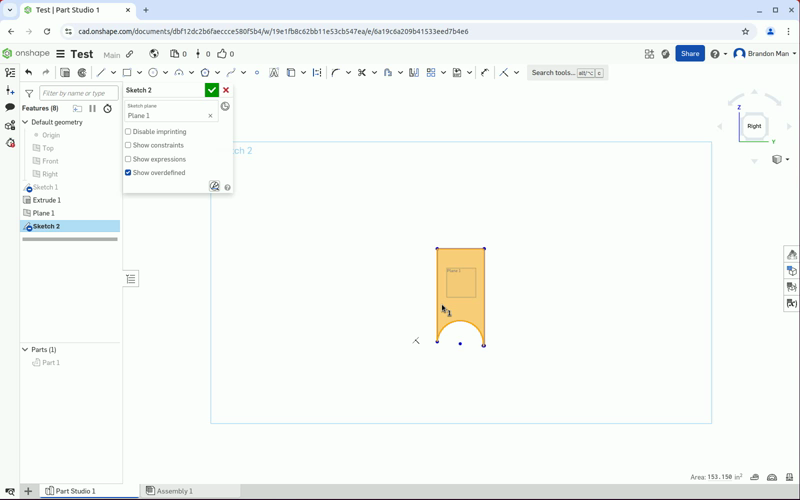
mouse_move(73, 352)
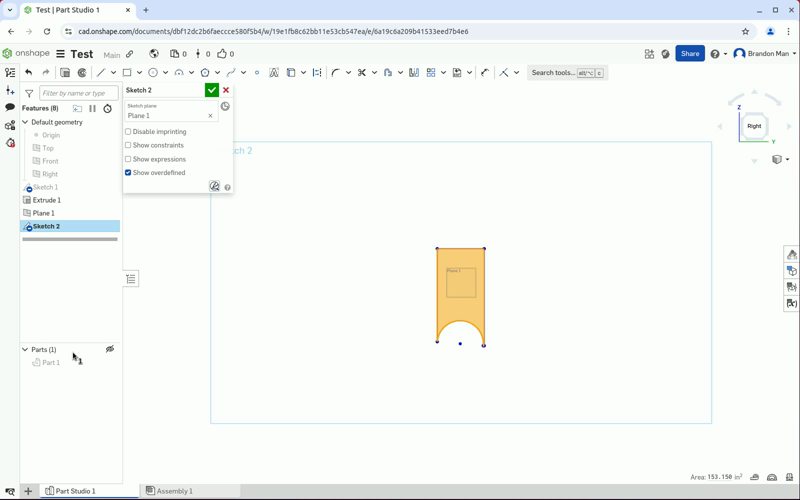
key(shift+y)
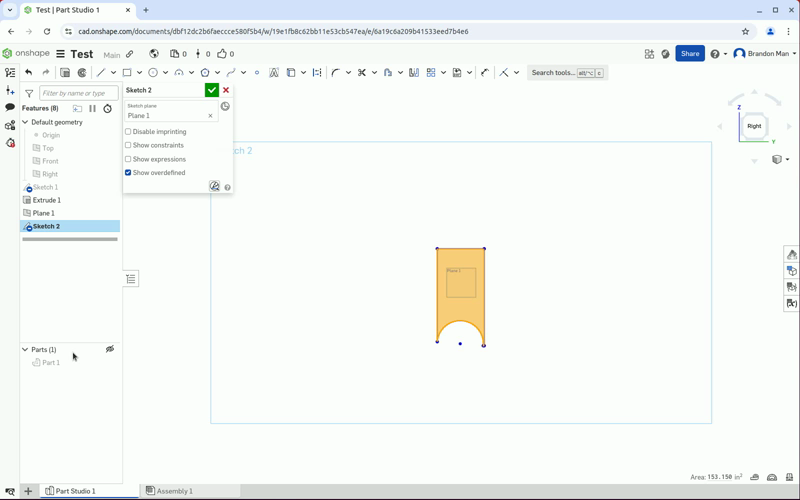
key(shift+e)
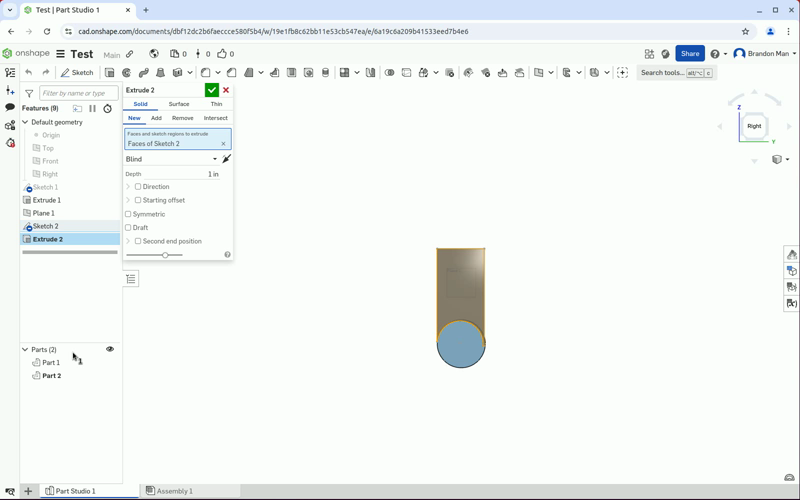
mouse_move(143, 106)
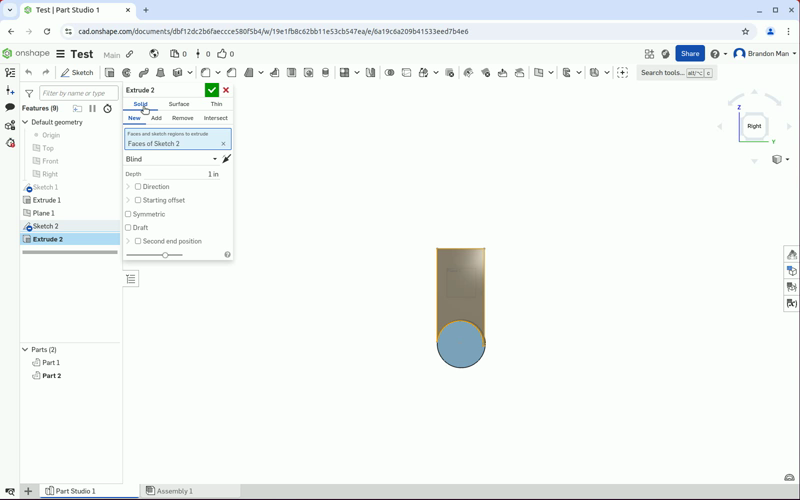
click(143, 106)
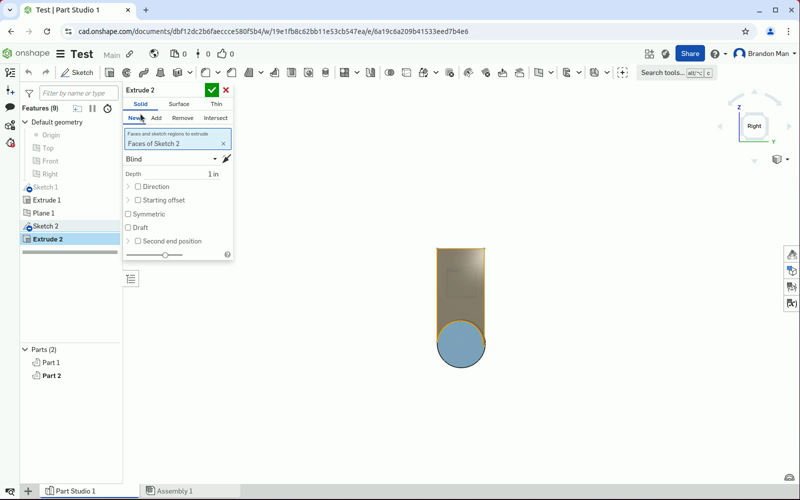
mouse_move(137, 120)
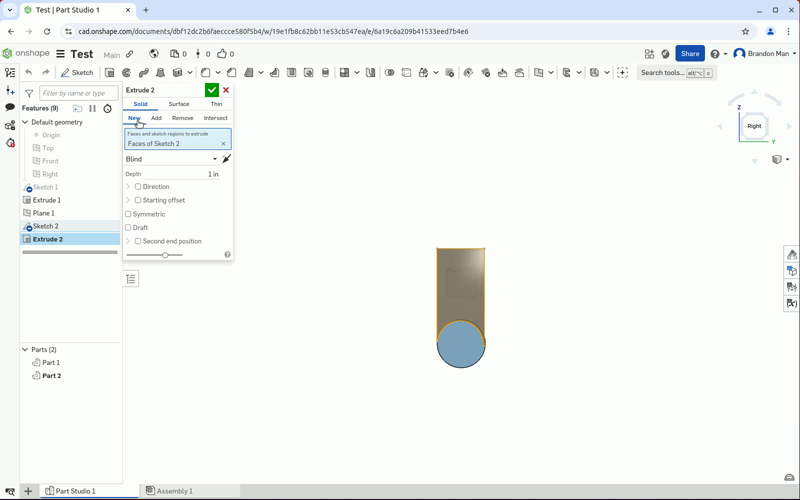
click(137, 120)
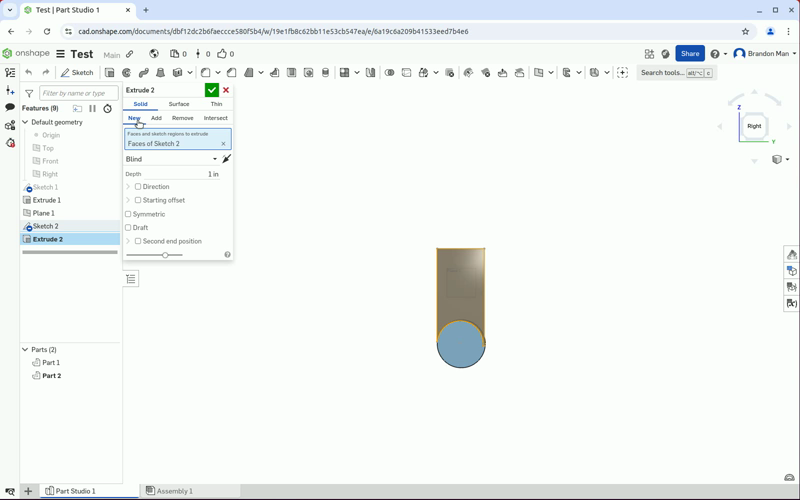
key(tab, 4)
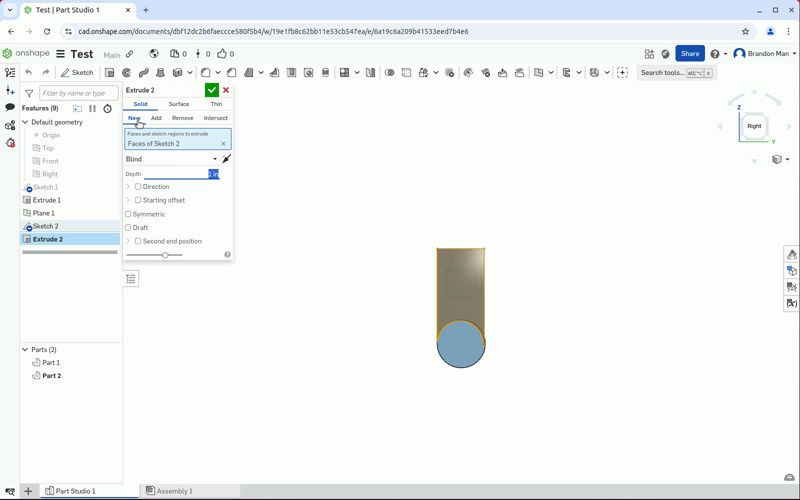
text(-2.166)
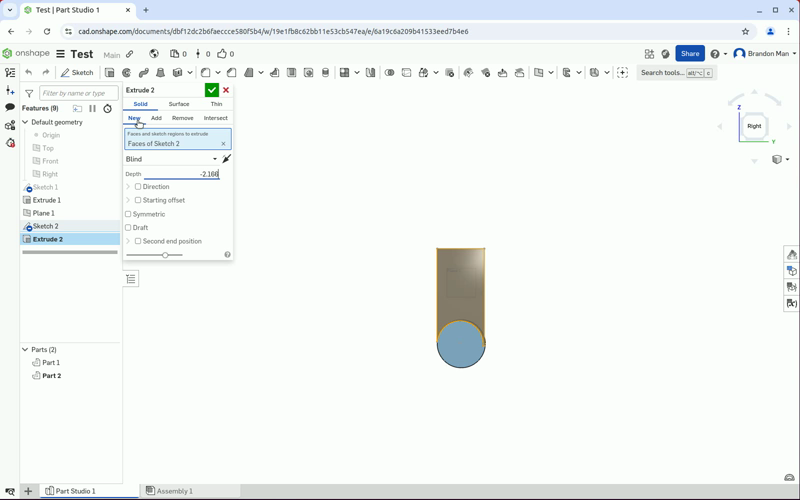
key(enter)
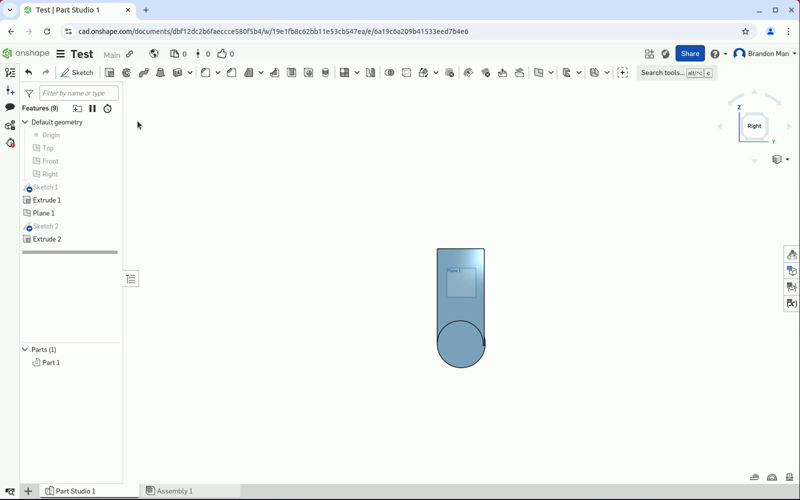
key(shift+h)
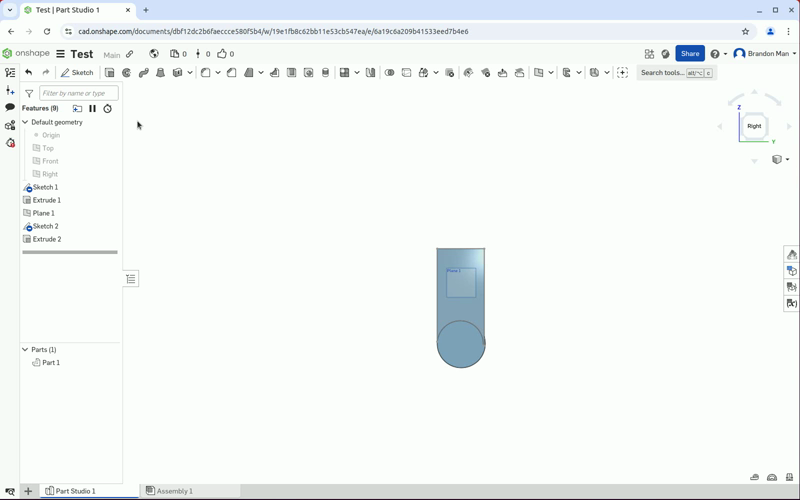
key(shift+h)
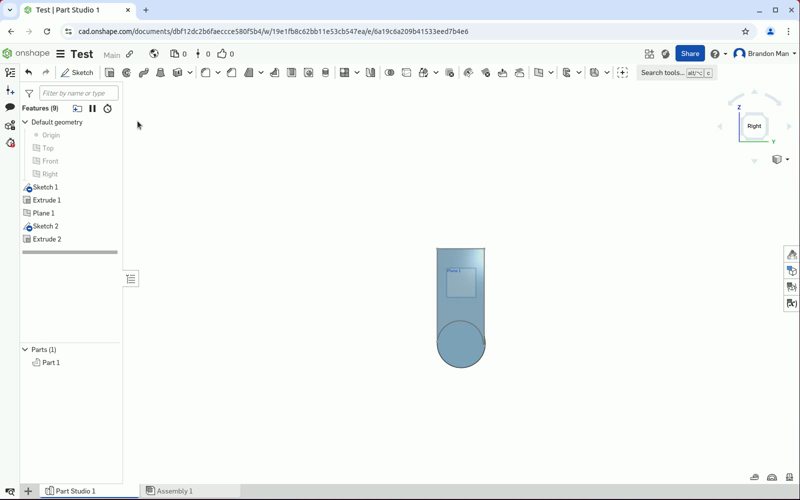
key(shift+7)
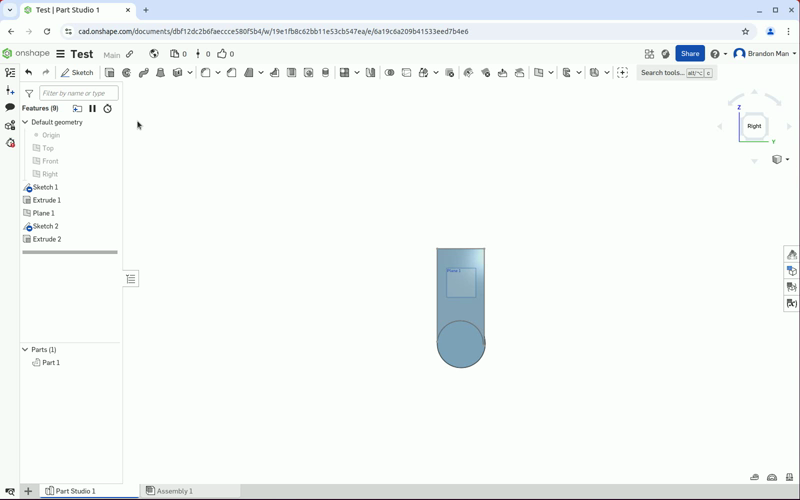
key(right, 2)
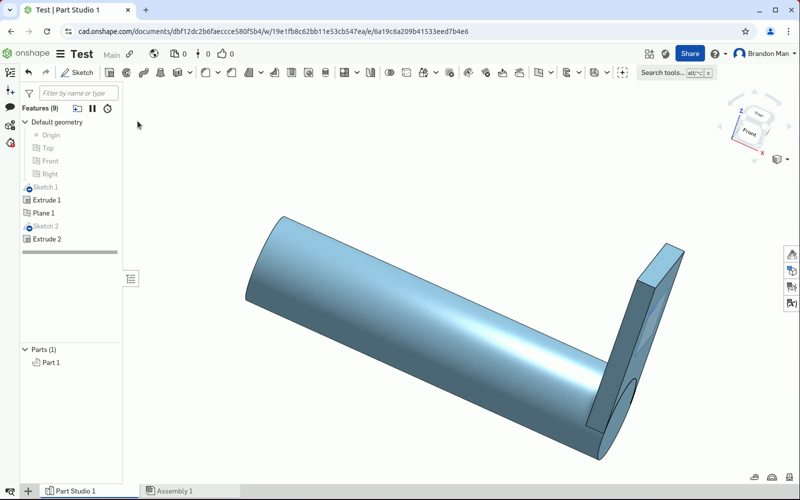
key(down, 2)
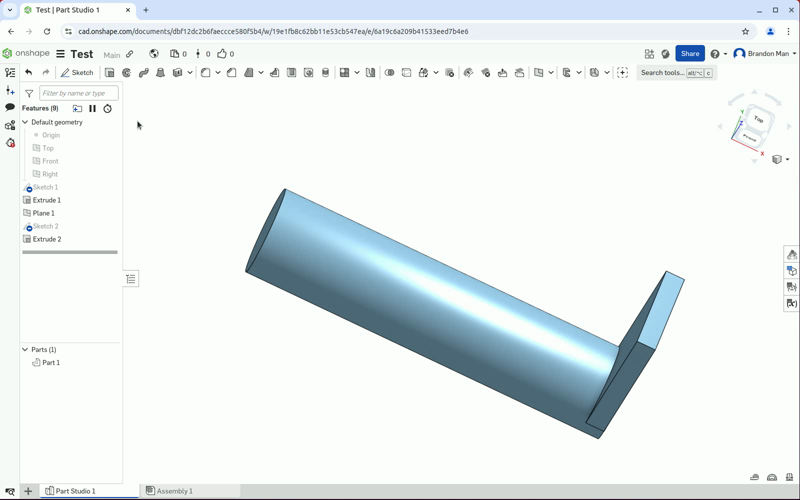
key(up, 2)
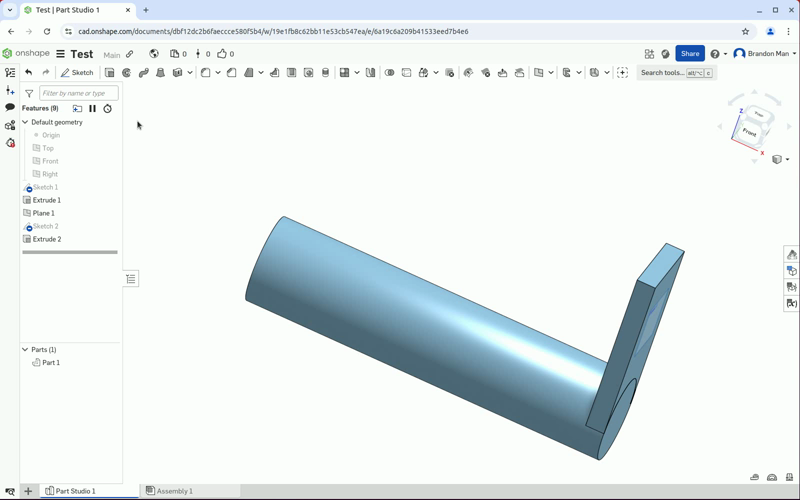
key(left, 2)
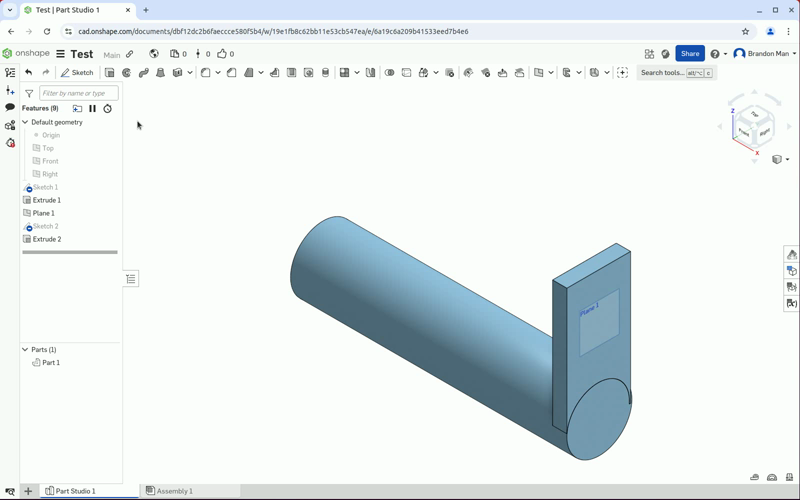
mouse_move(73, 189)
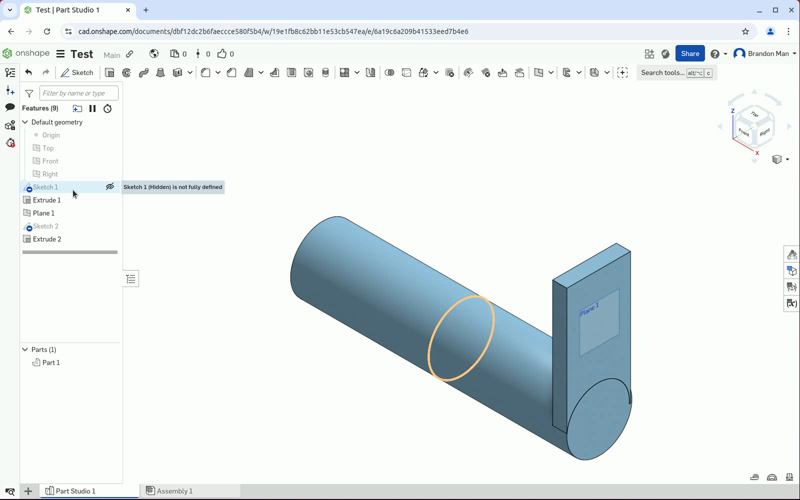
click(73, 189)